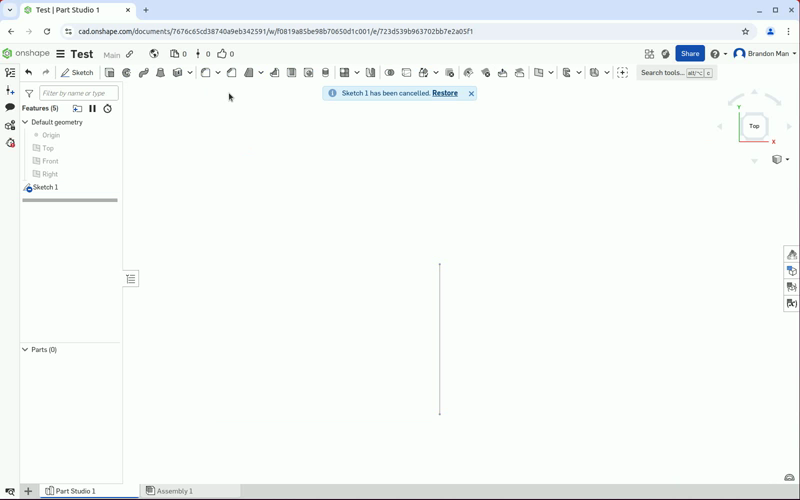
key(shift+h)
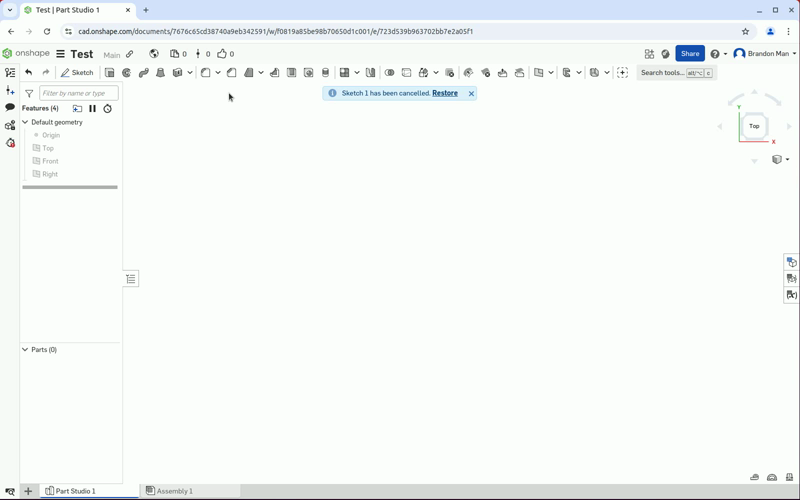
mouse_move(73, 352)
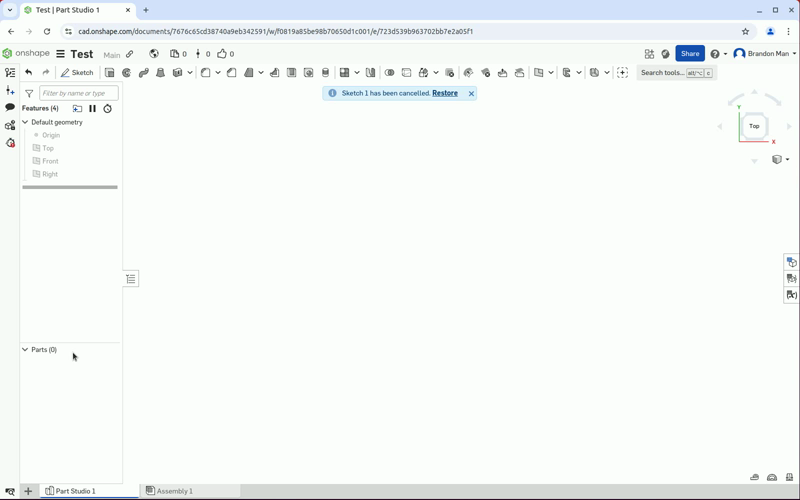
key(y)
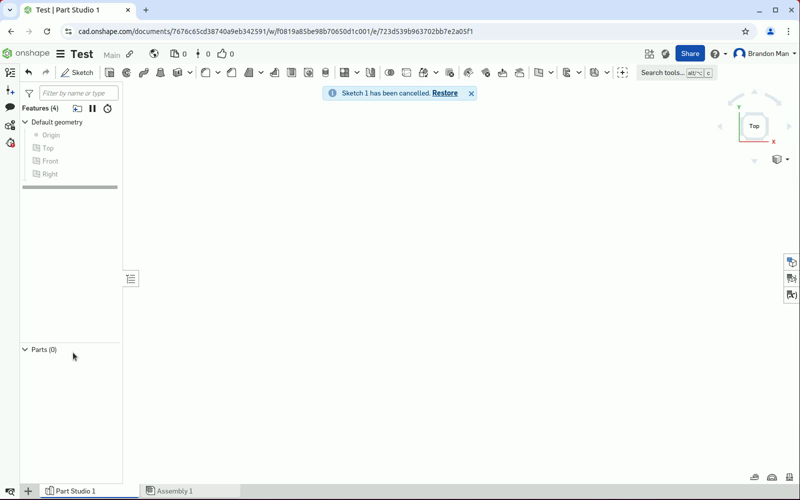
key(shift+p)
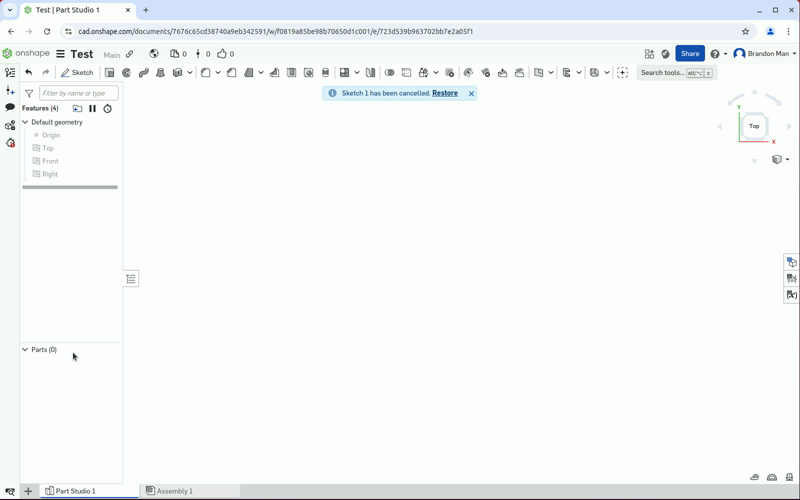
key(space)
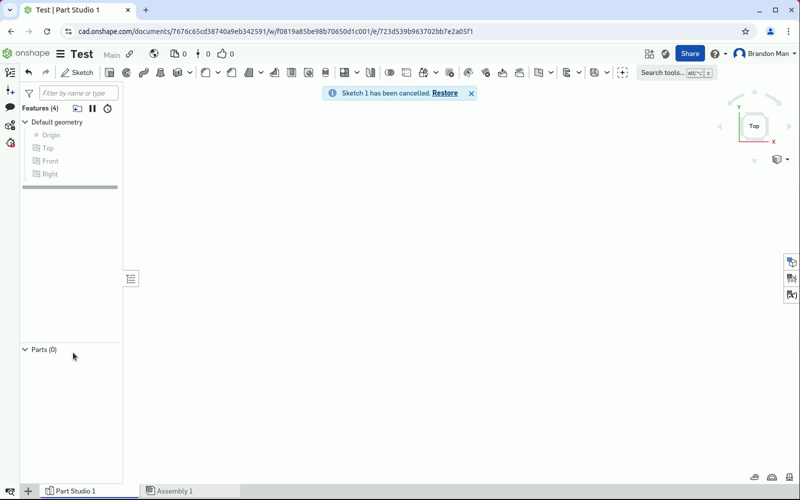
key_down(shift)
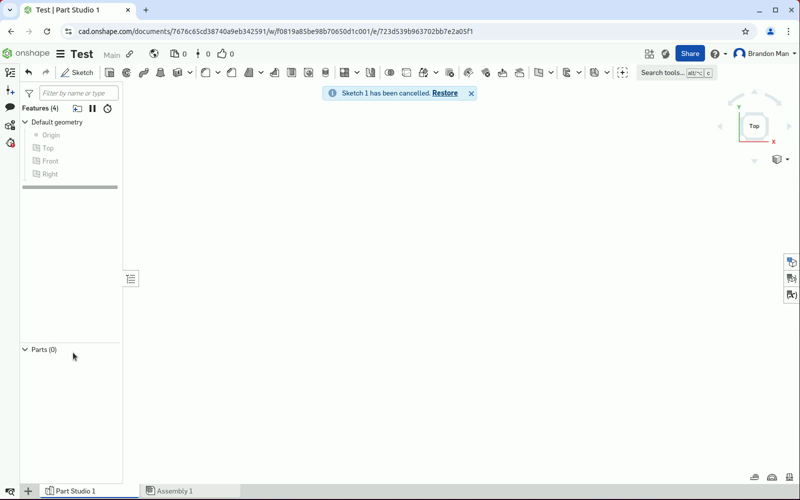
key(up)
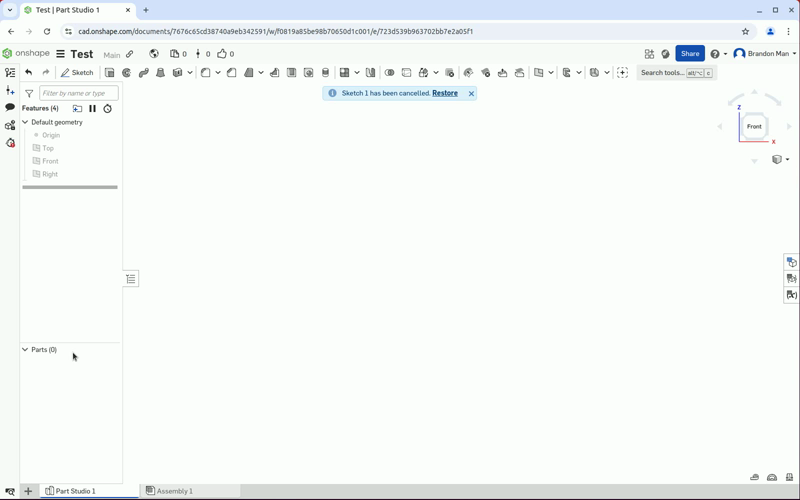
key_up(shift)
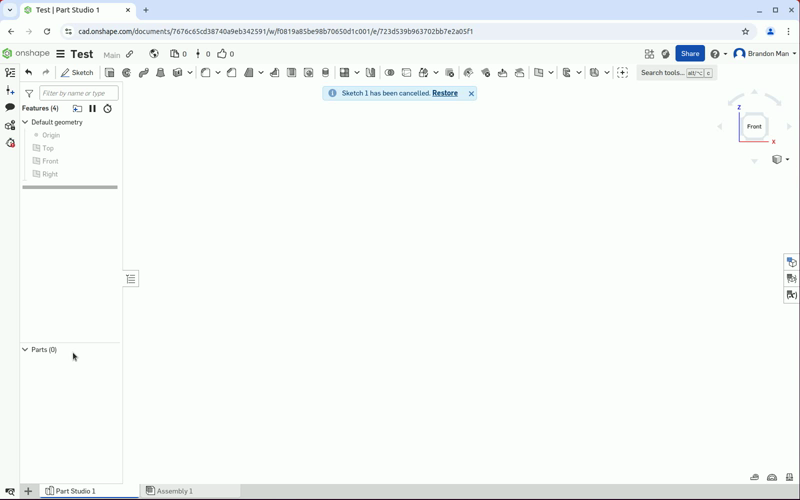
mouse_move(73, 352)
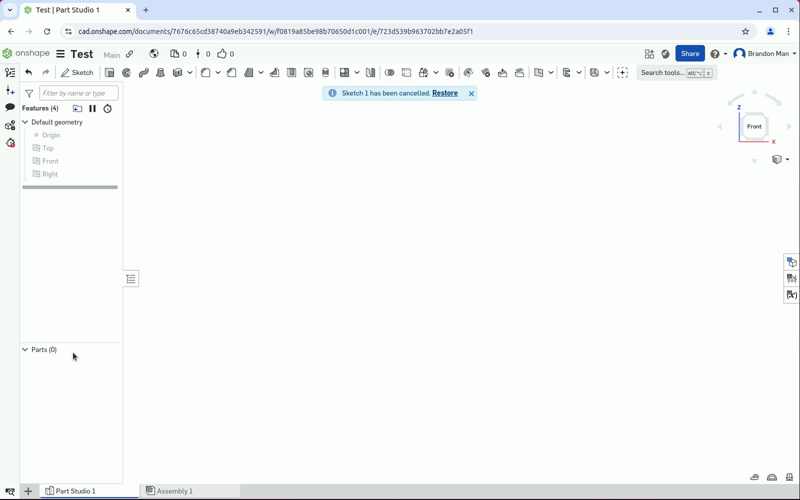
key(shift+y)
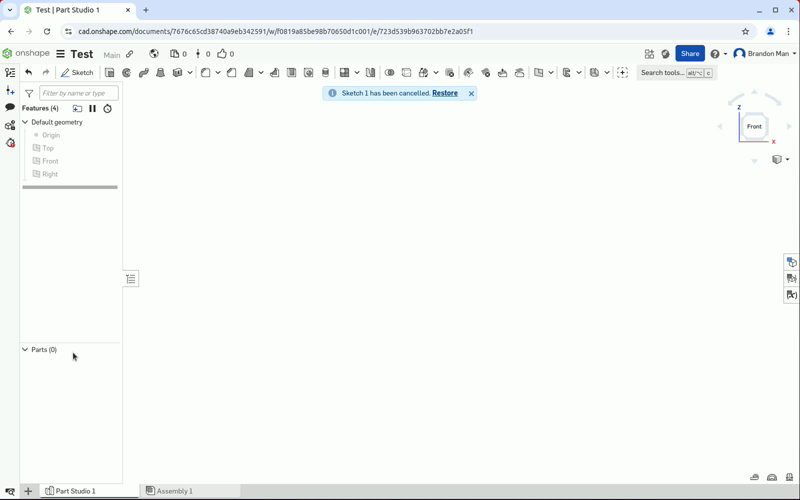
key(shift+s)
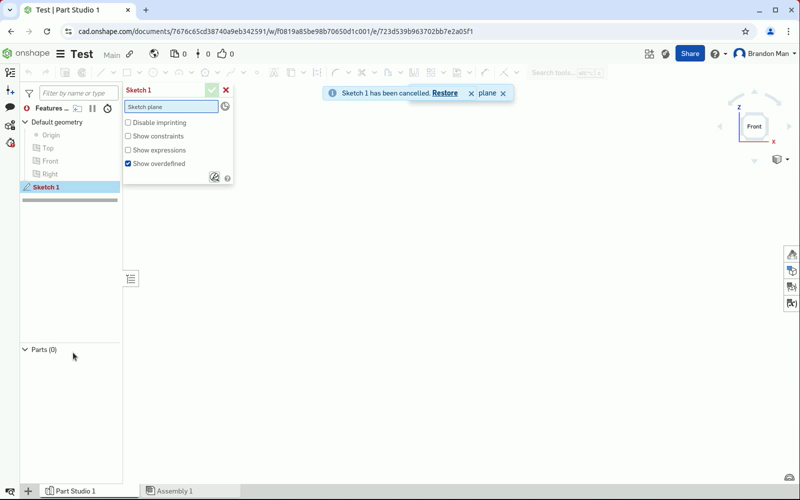
mouse_move(73, 163)
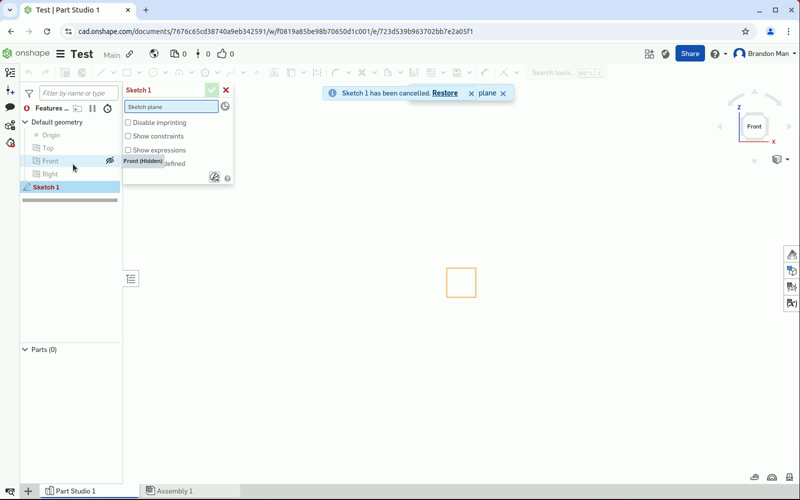
click(73, 163)
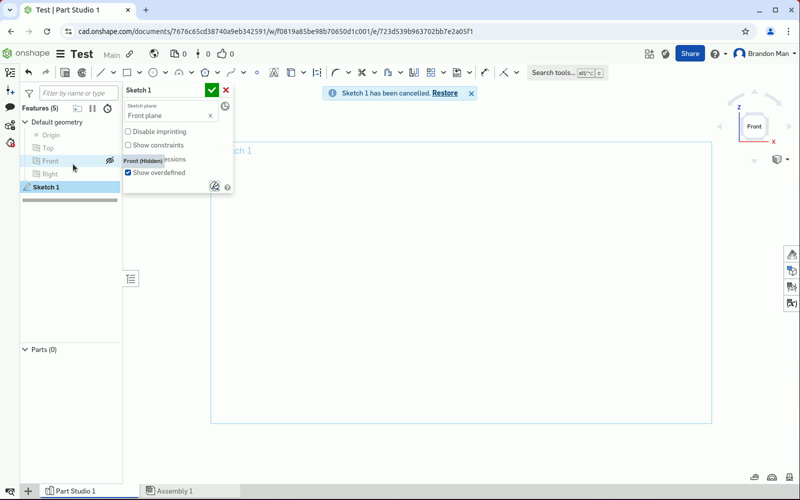
mouse_move(73, 352)
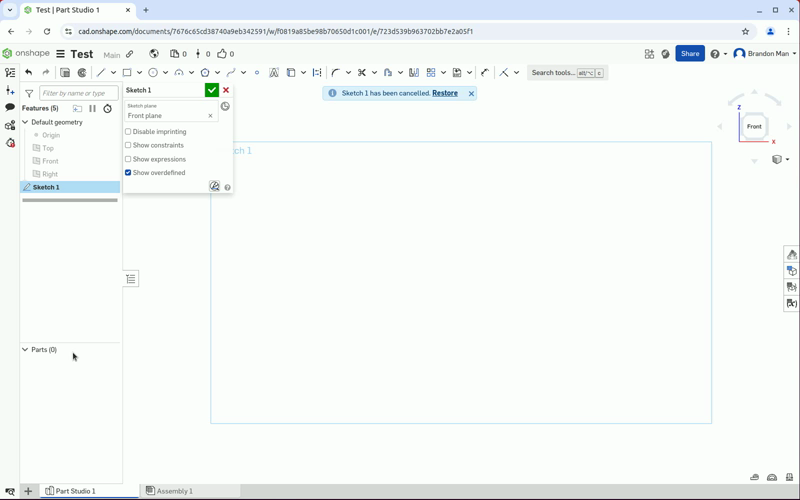
key(y)
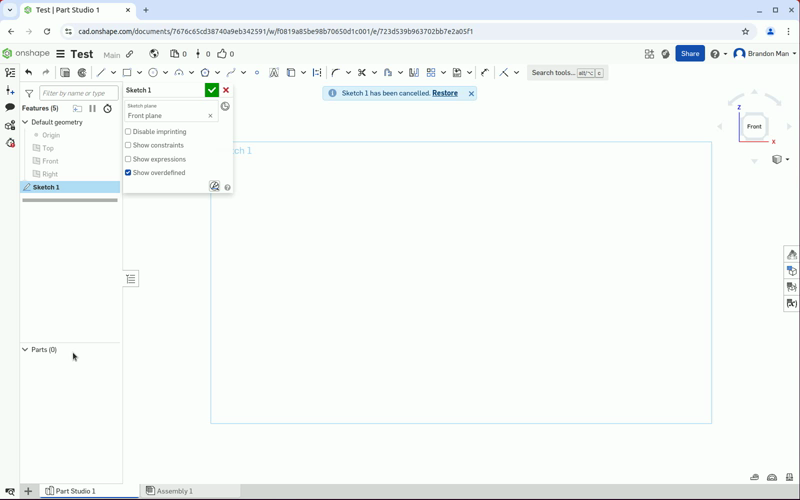
key(c)
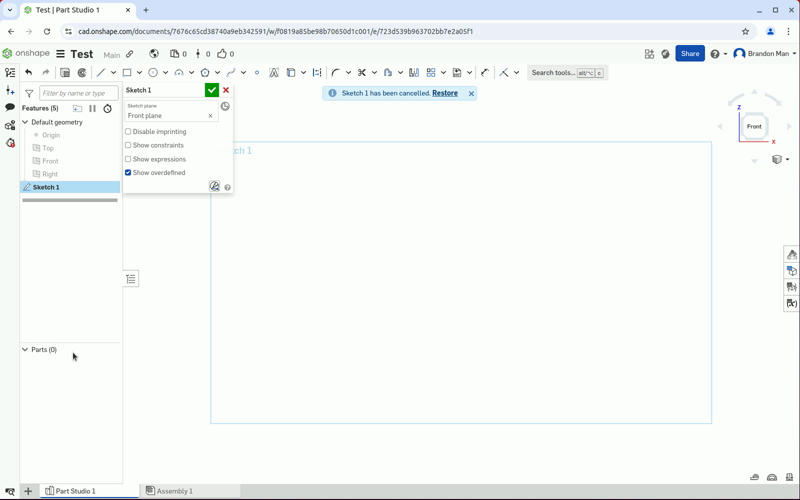
key_down(shift)
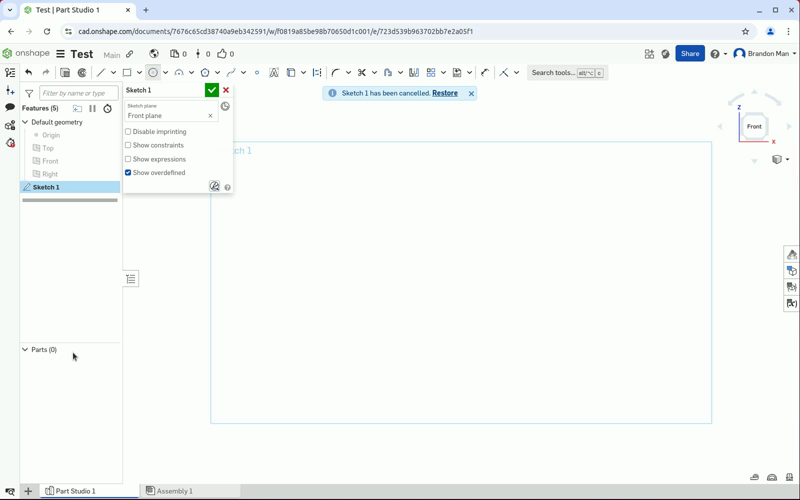
mouse_move(461, 282)
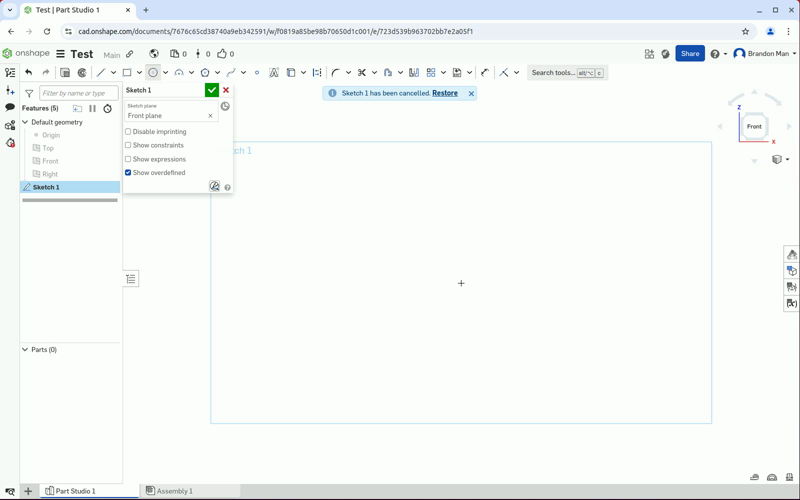
click(461, 282)
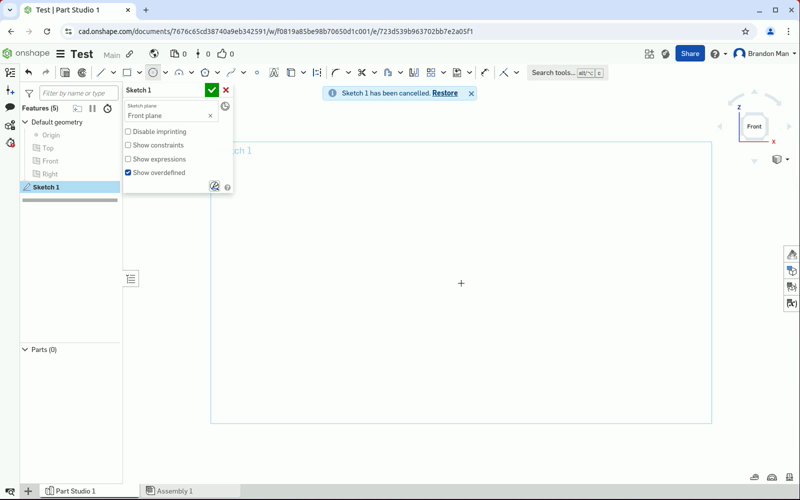
key_up(shift)
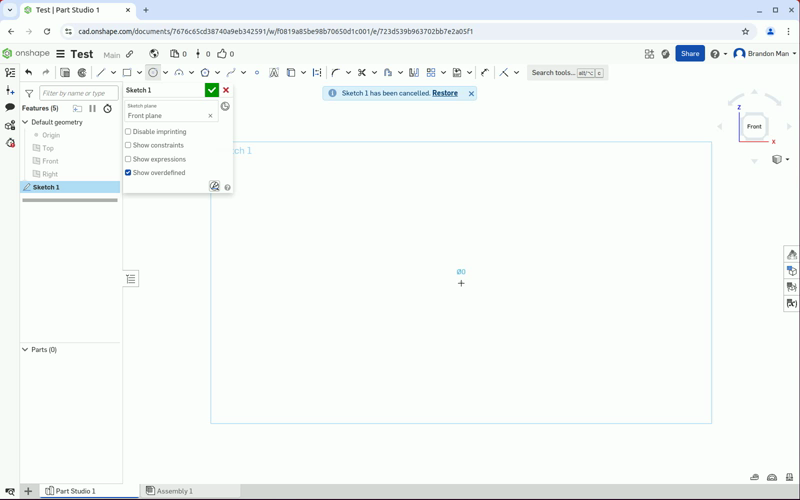
mouse_move(497, 282)
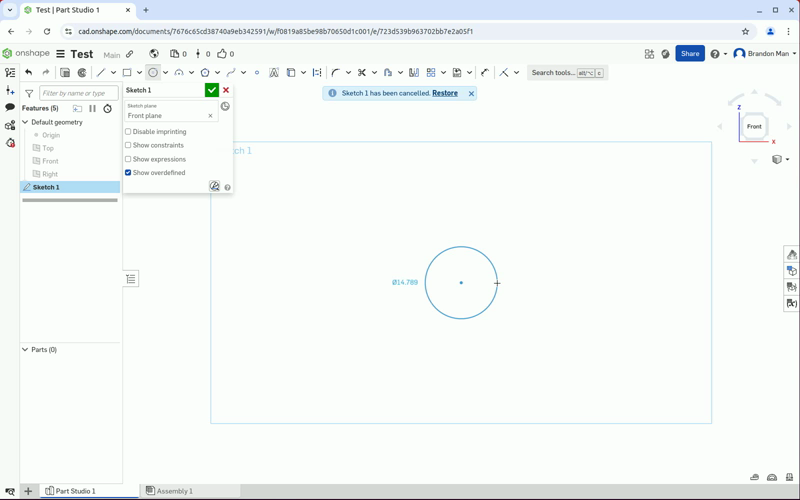
click(497, 282)
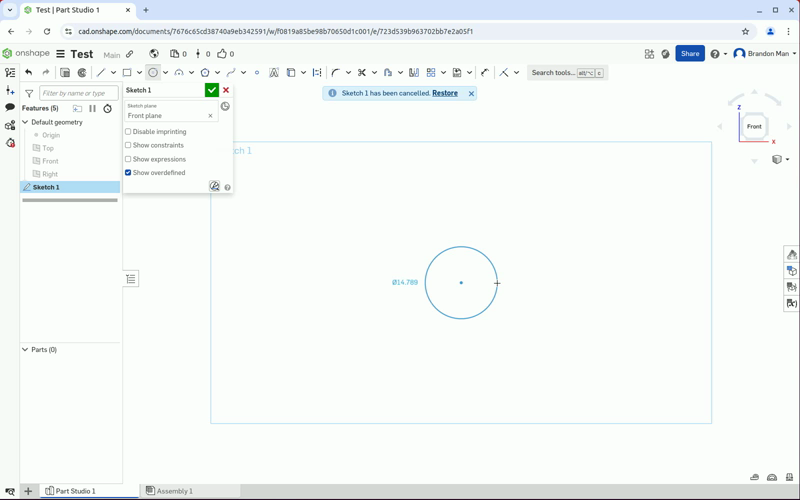
key(esc)
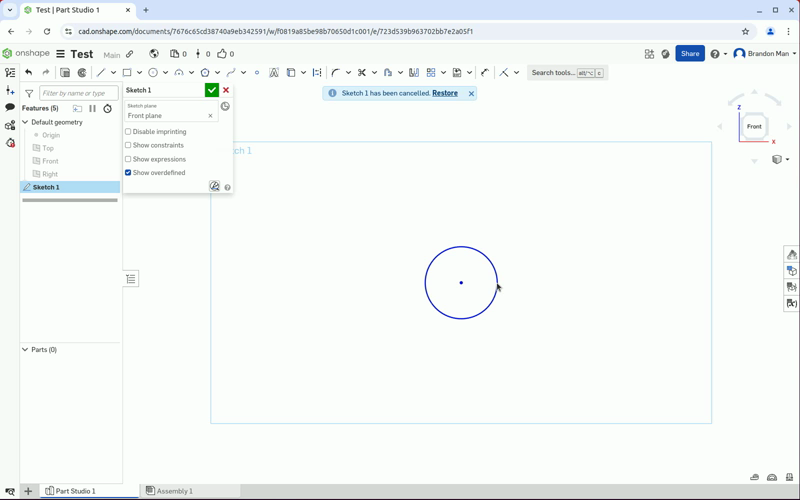
key(c)
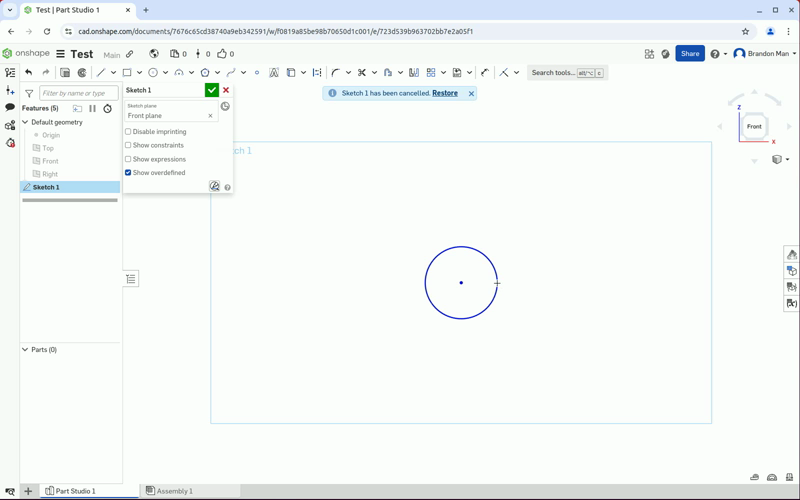
key_down(shift)
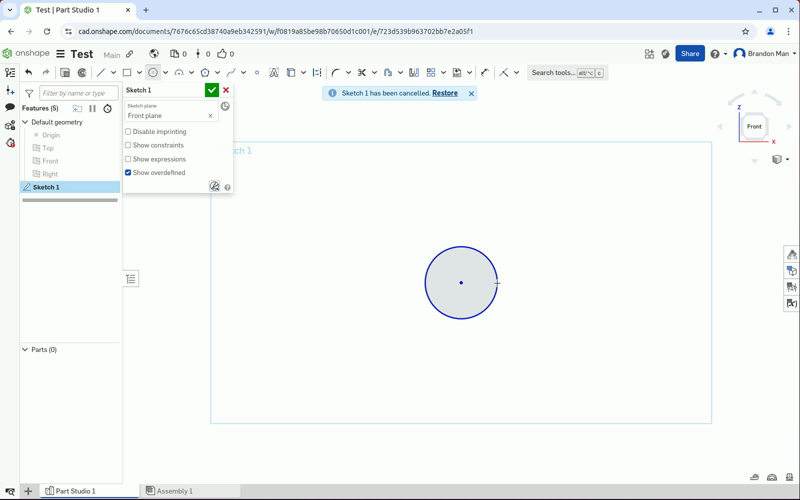
mouse_move(461, 282)
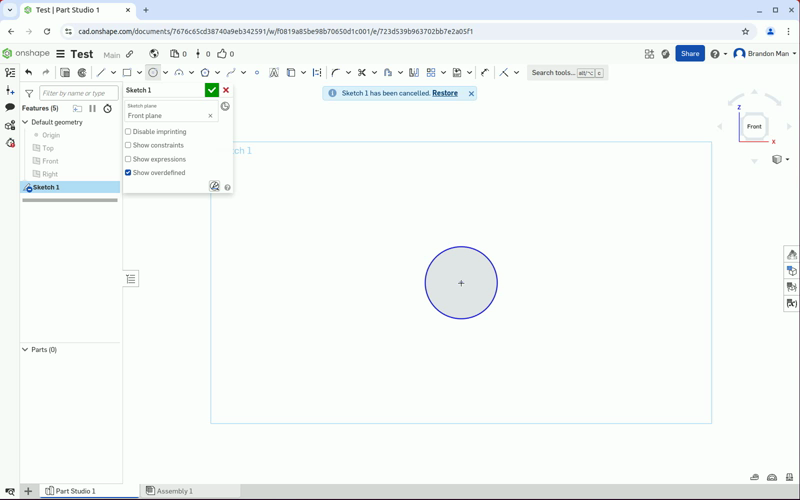
click(461, 282)
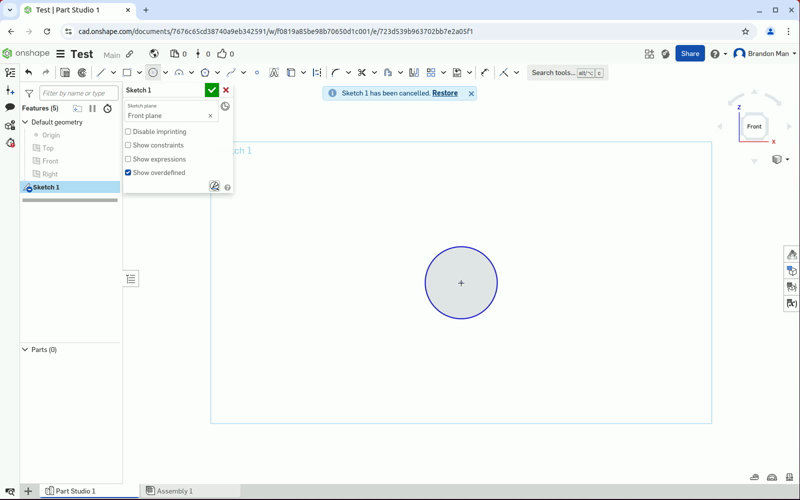
key_up(shift)
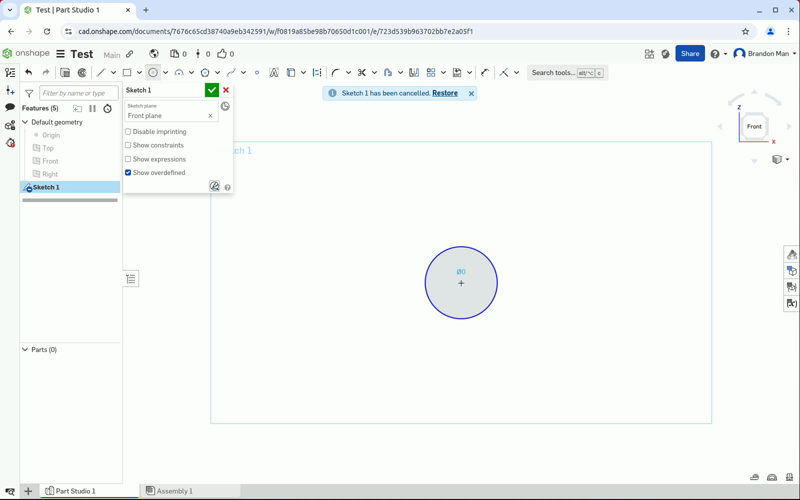
mouse_move(479, 282)
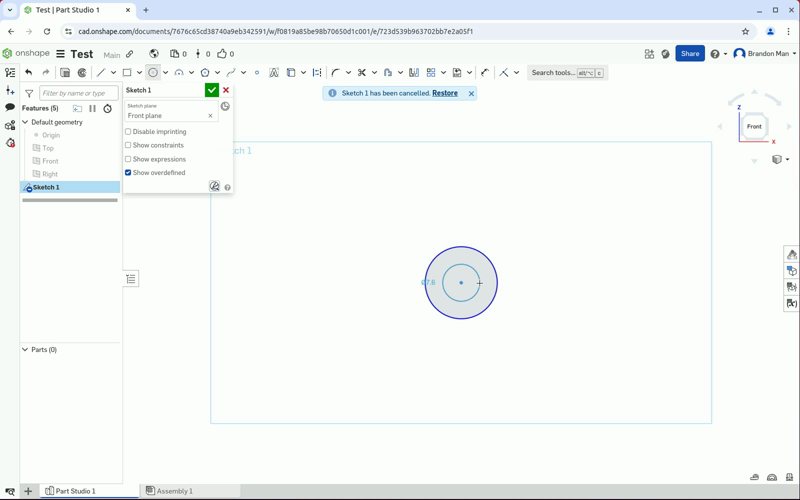
click(479, 282)
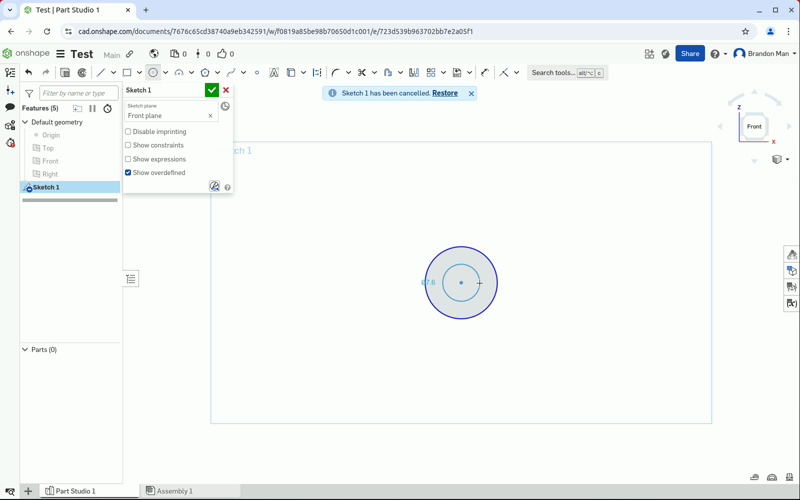
key(esc)
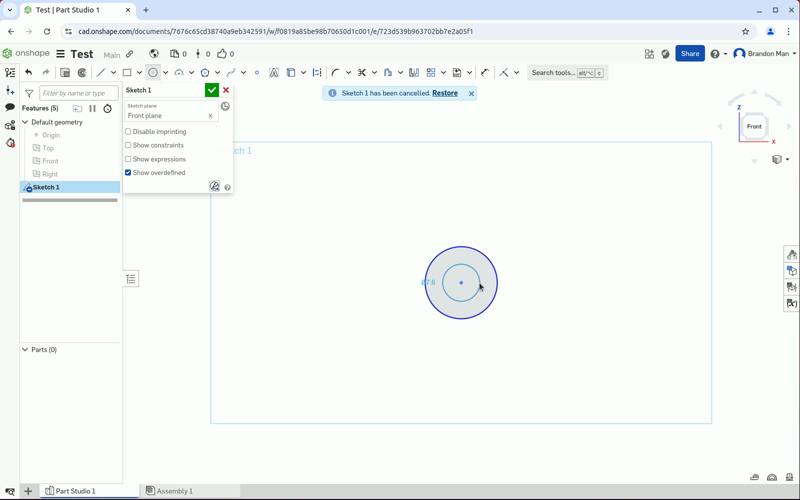
mouse_move(464, 304)
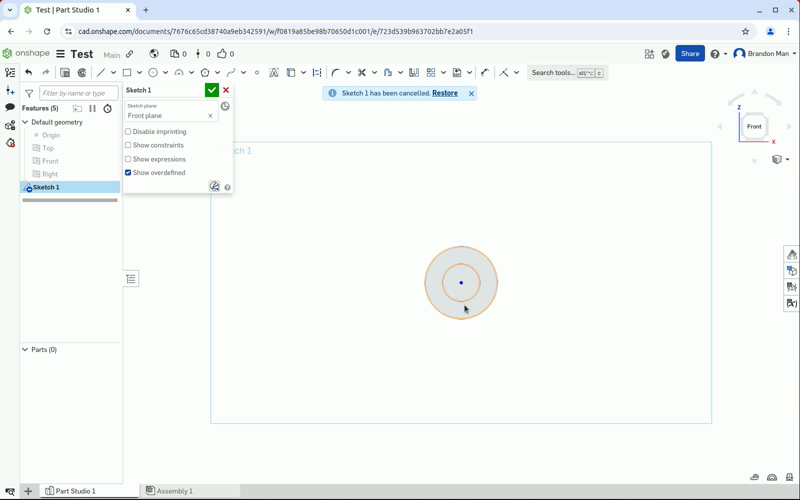
click(464, 304)
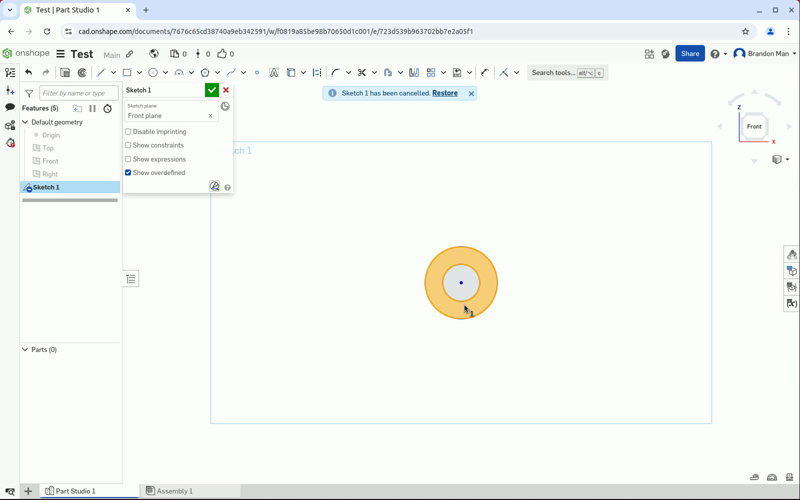
mouse_move(73, 352)
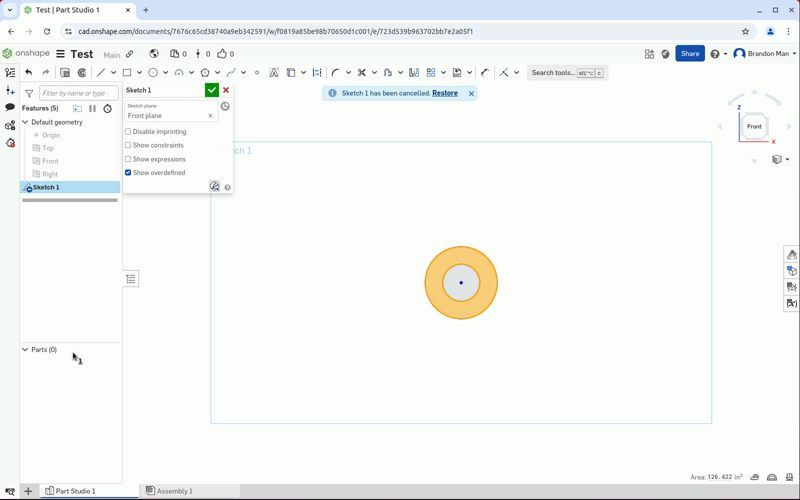
key(shift+y)
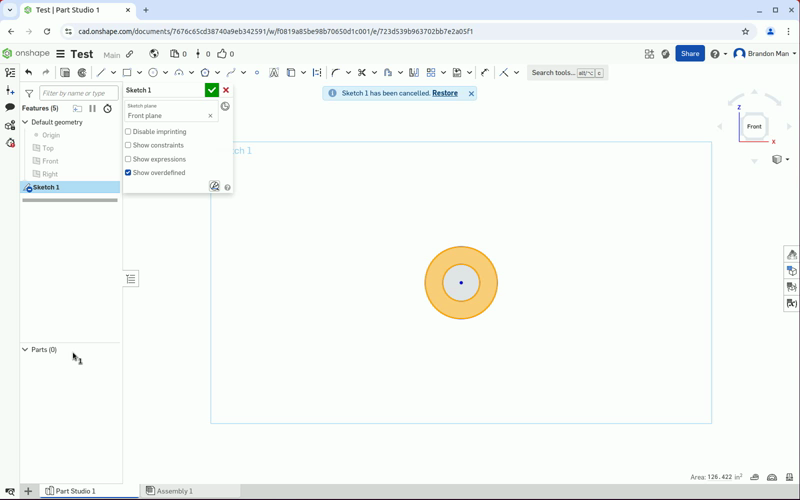
key(shift+e)
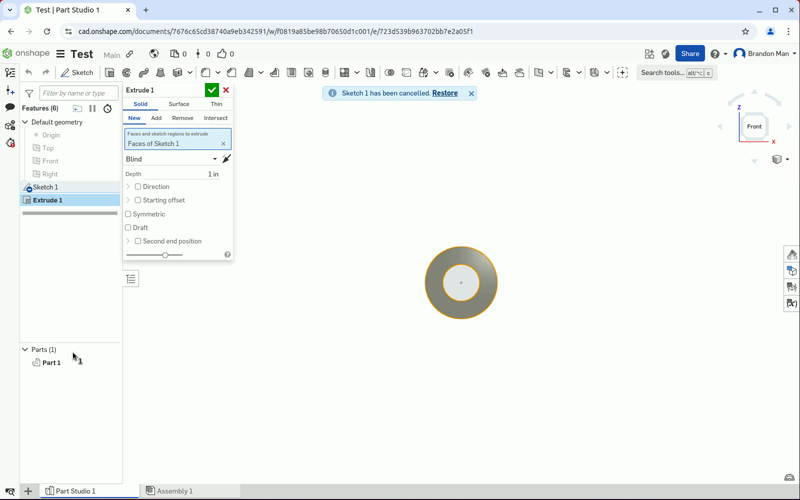
mouse_move(143, 106)
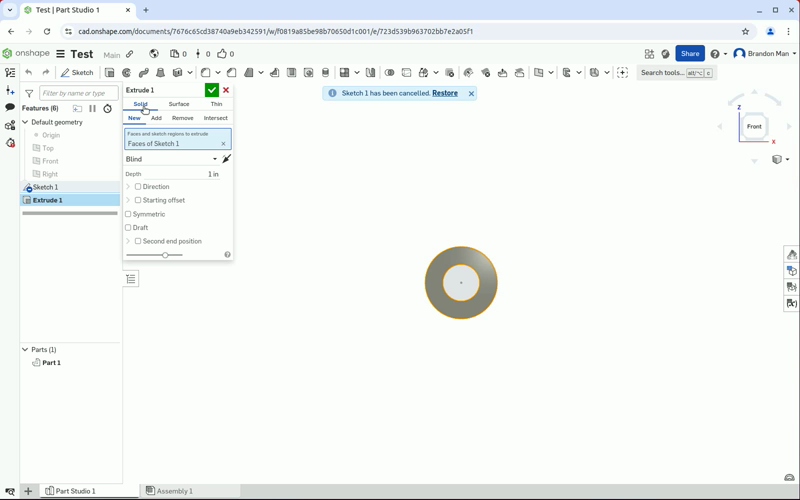
click(143, 106)
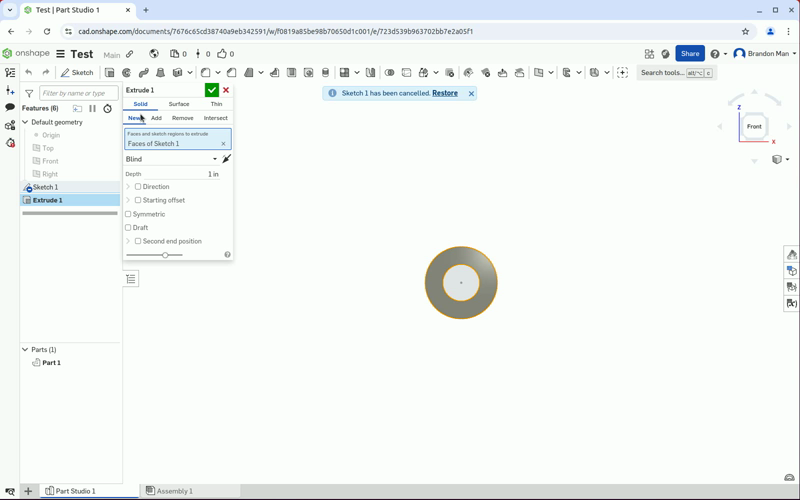
mouse_move(137, 120)
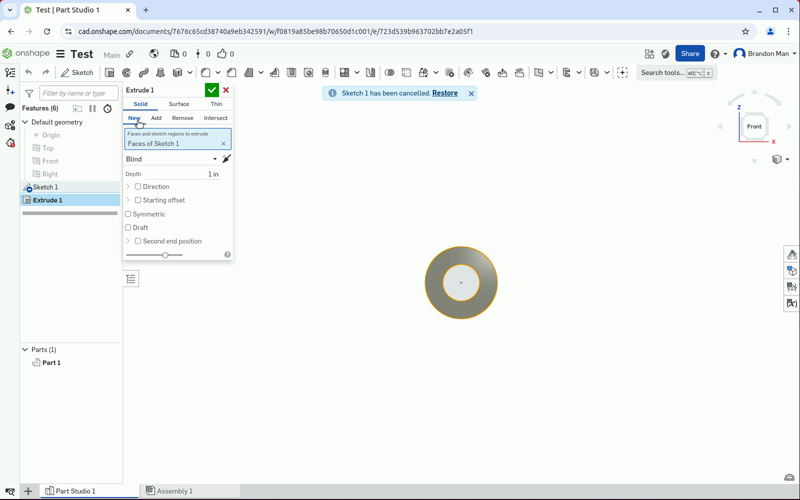
click(137, 120)
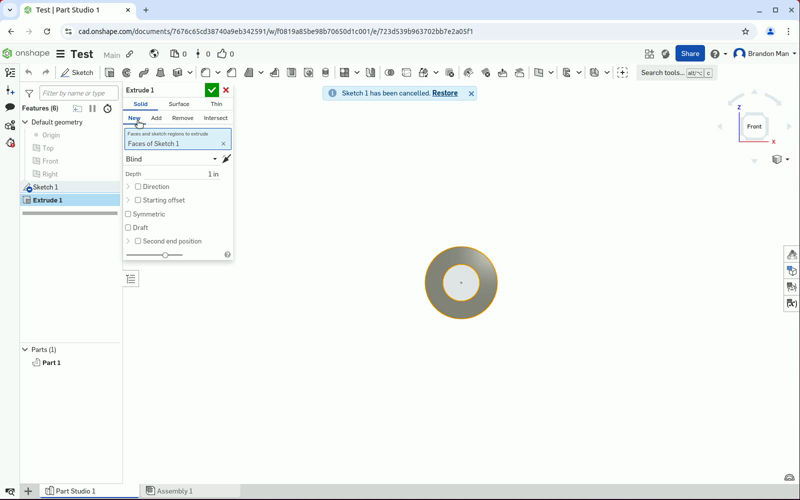
key(tab, 4)
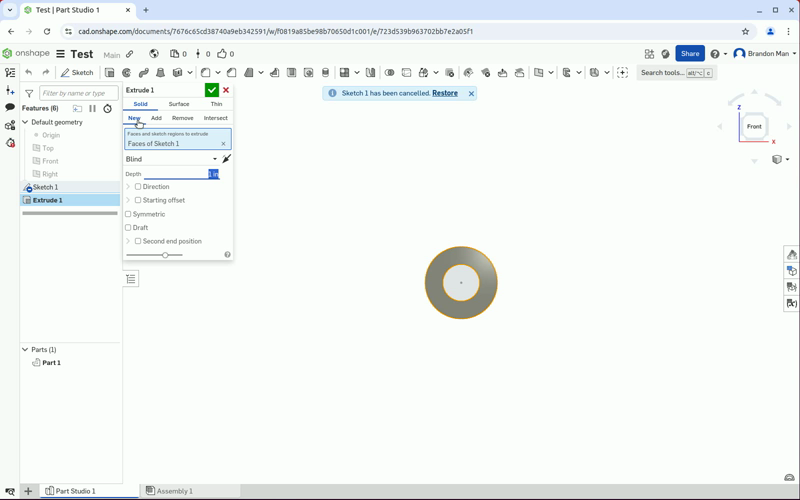
text(3.129)
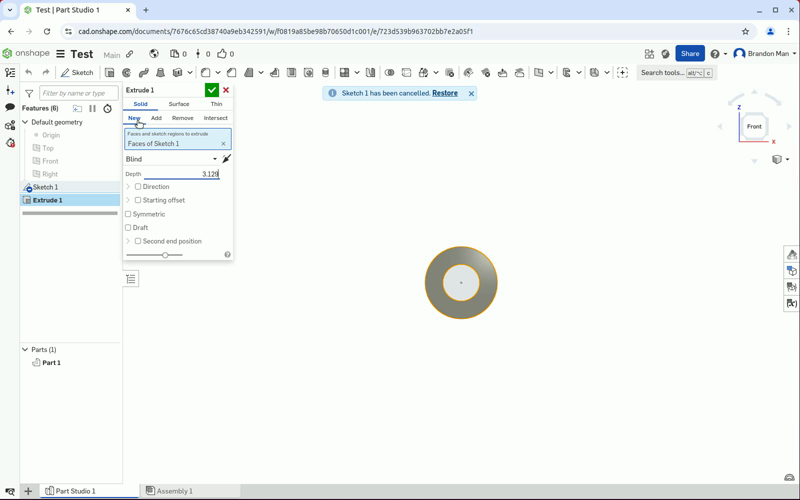
key(enter)
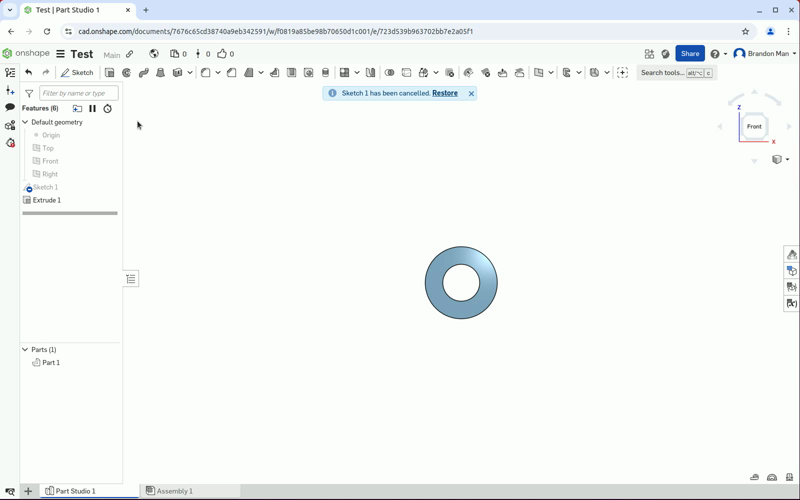
key(shift+h)
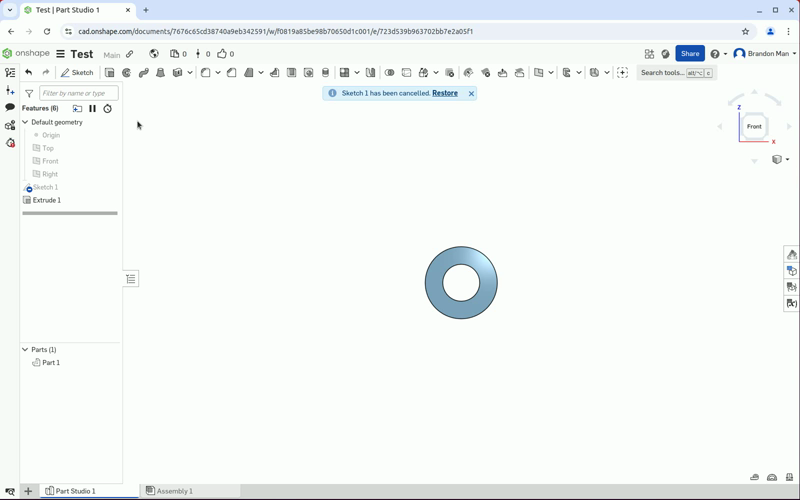
key(shift+h)
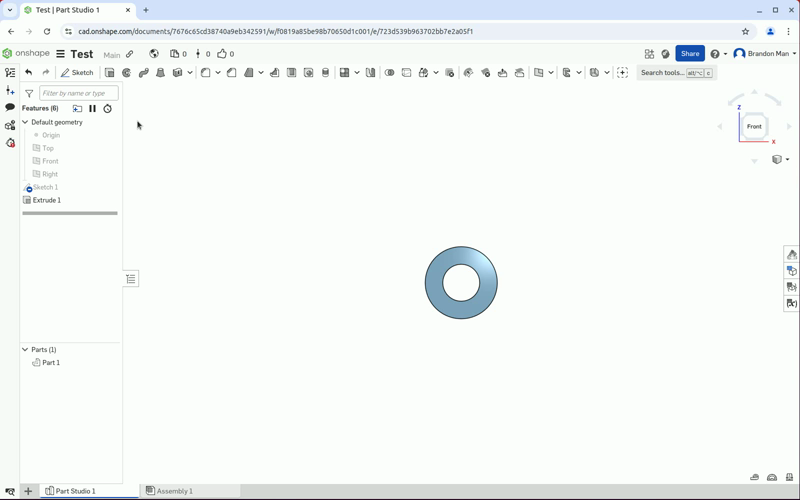
mouse_move(73, 189)
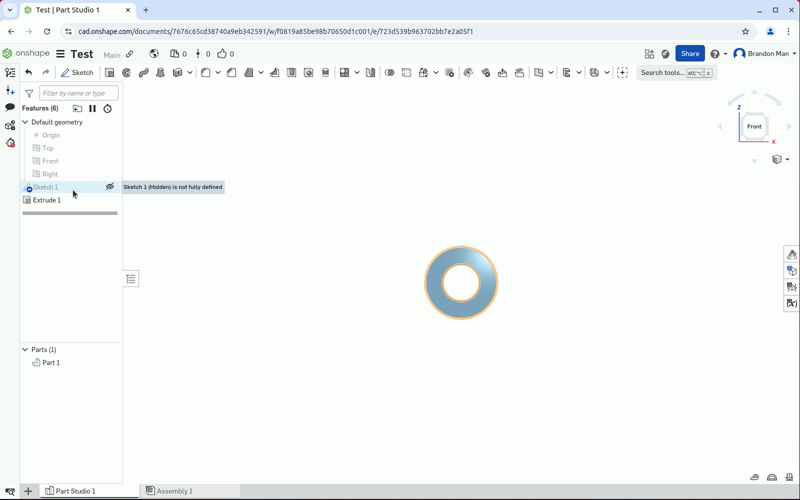
click(73, 189)
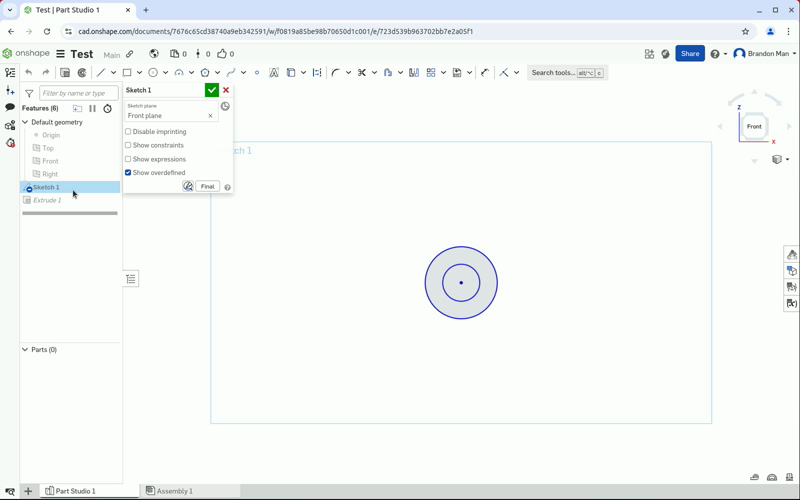
mouse_move(229, 92)
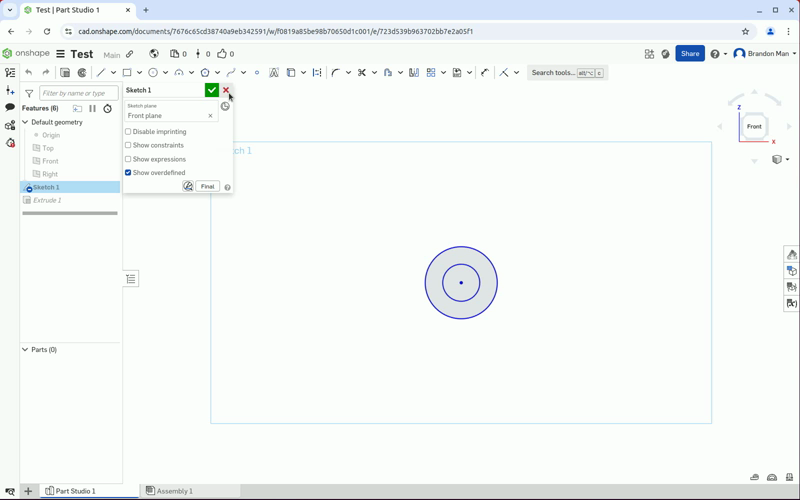
click(229, 92)
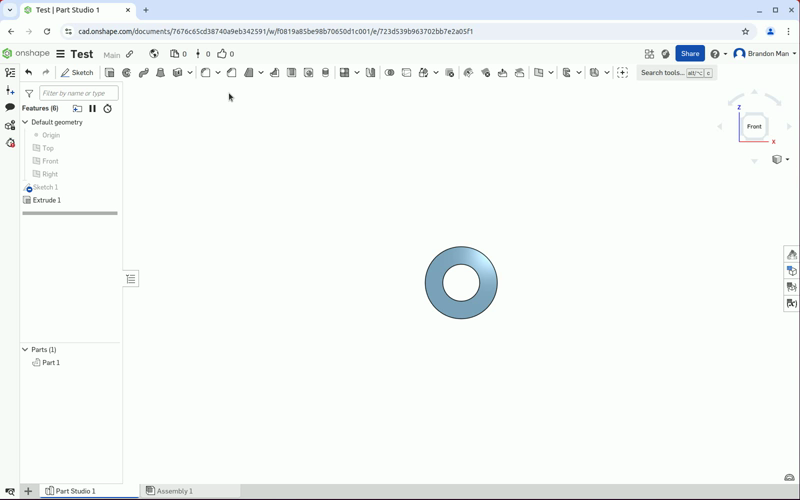
mouse_move(541, 75)
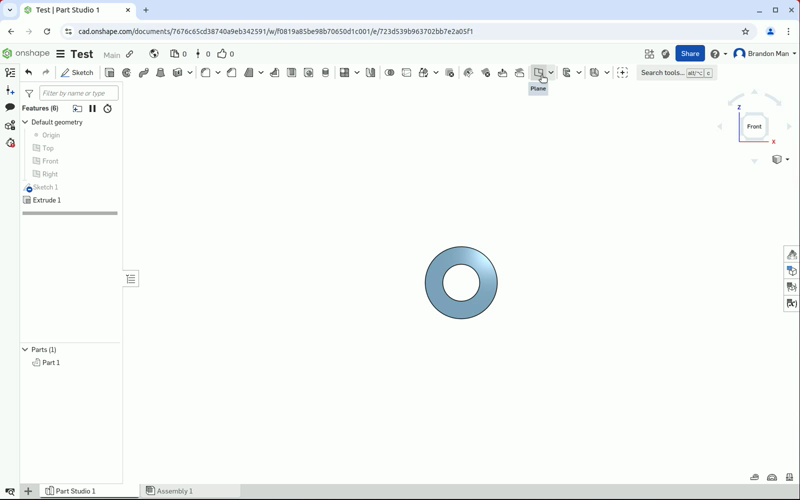
click(541, 75)
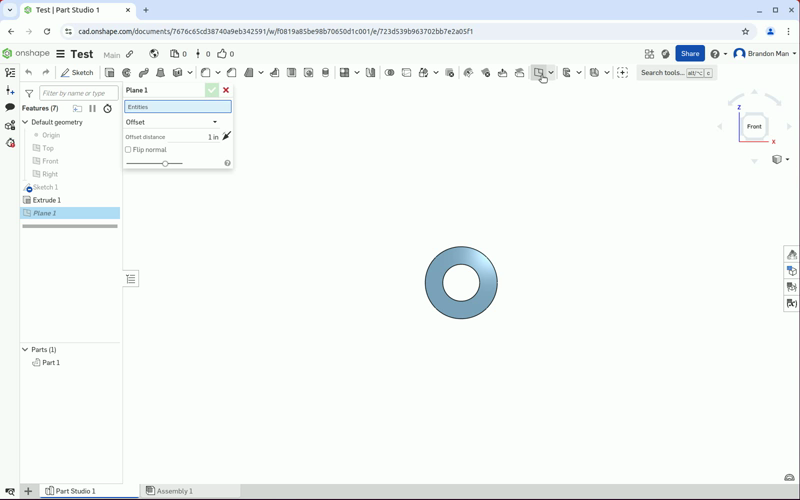
mouse_move(73, 163)
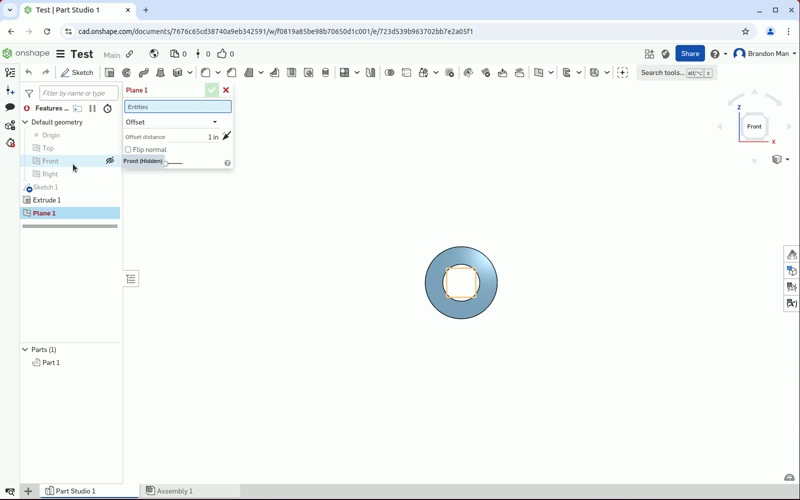
click(73, 163)
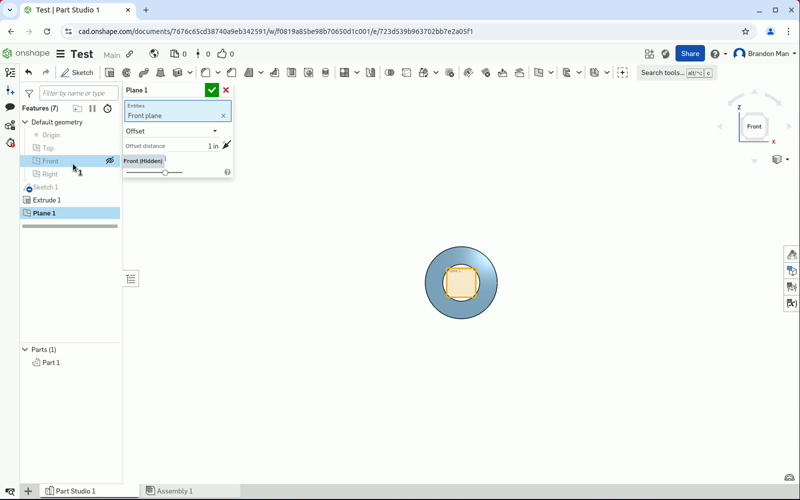
key(tab, 2)
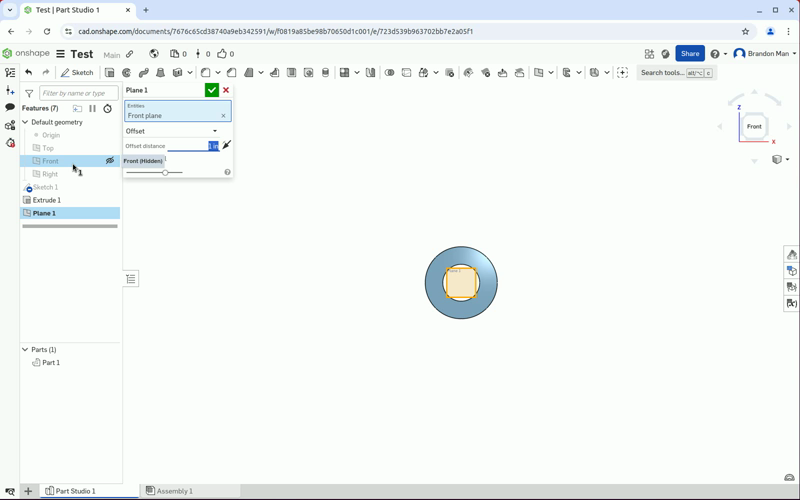
text(3.143)
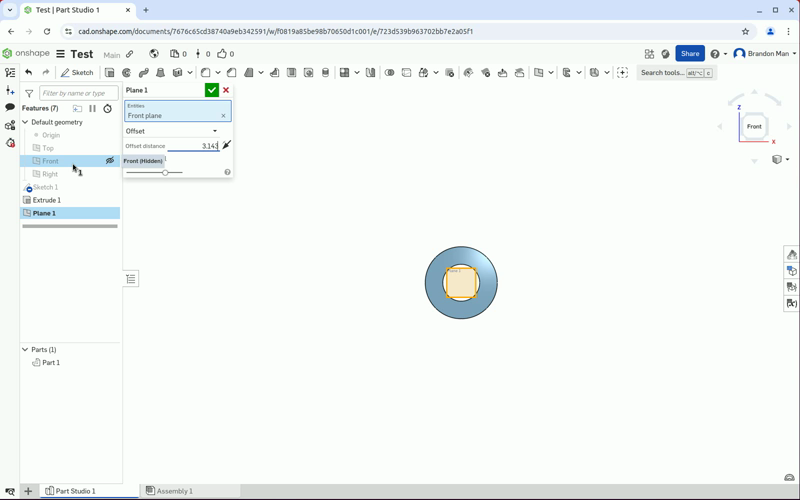
key(enter, 2)
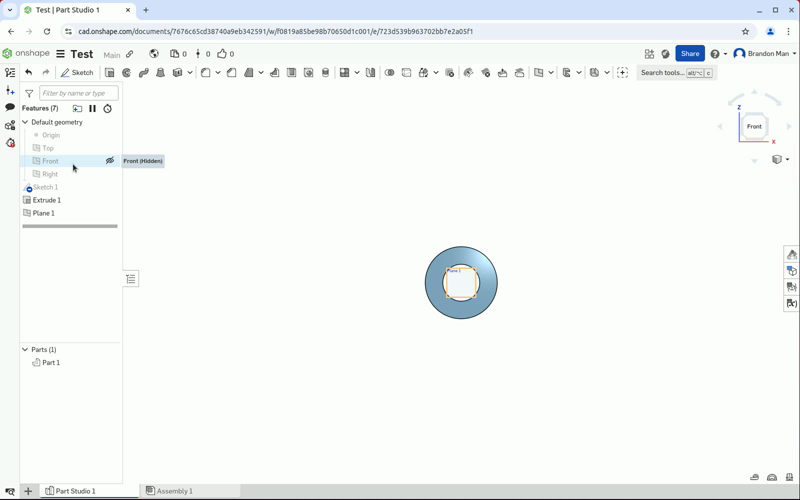
key(shift+s)
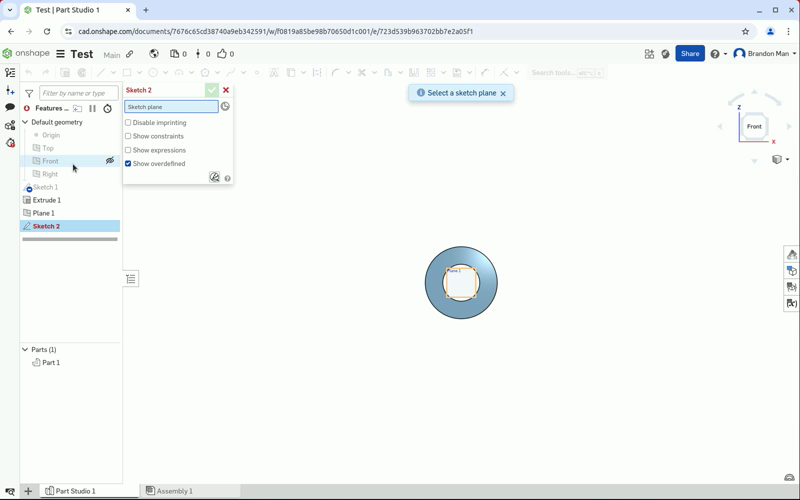
mouse_move(73, 215)
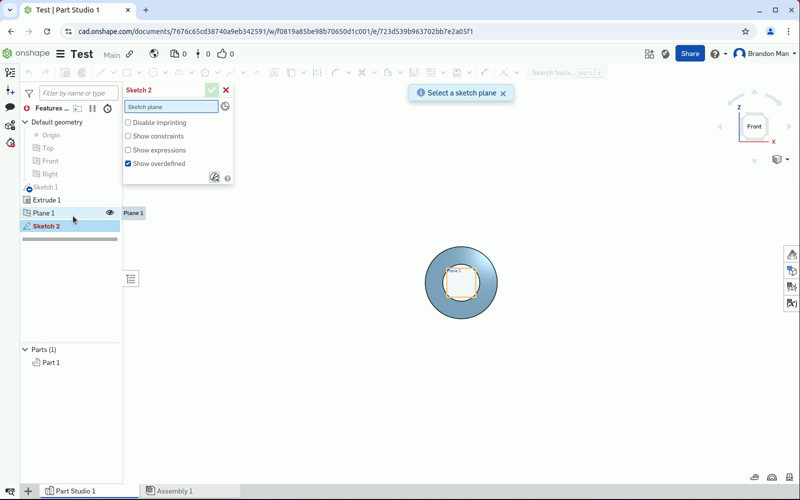
click(73, 215)
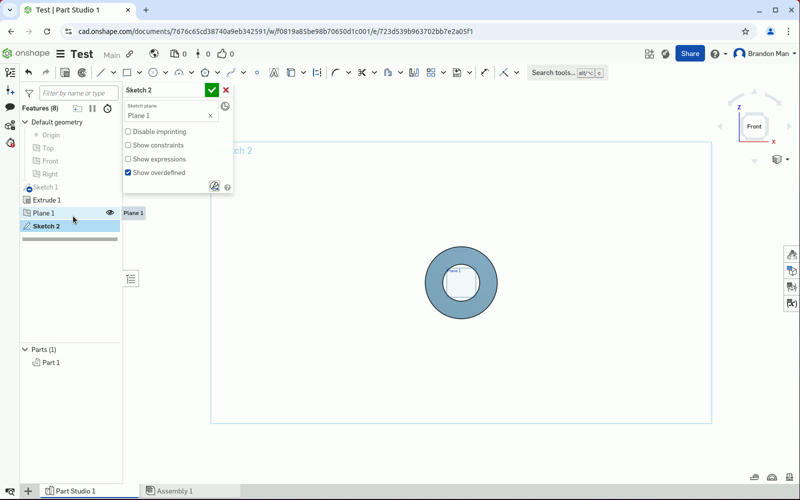
mouse_move(73, 352)
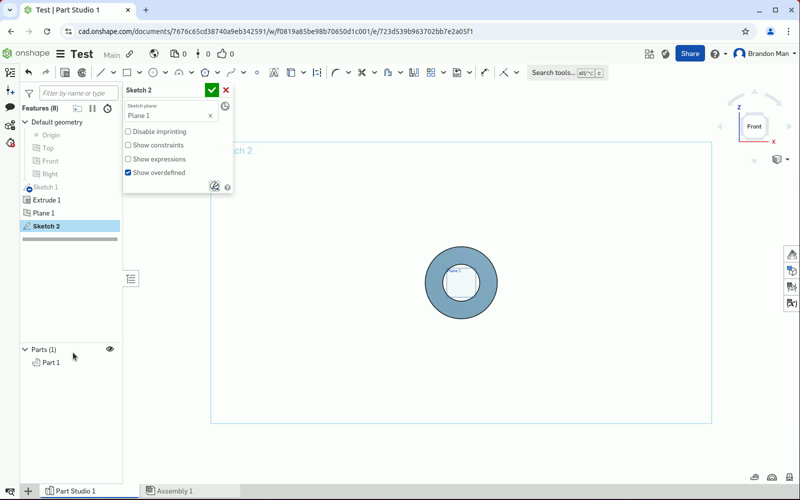
key(y)
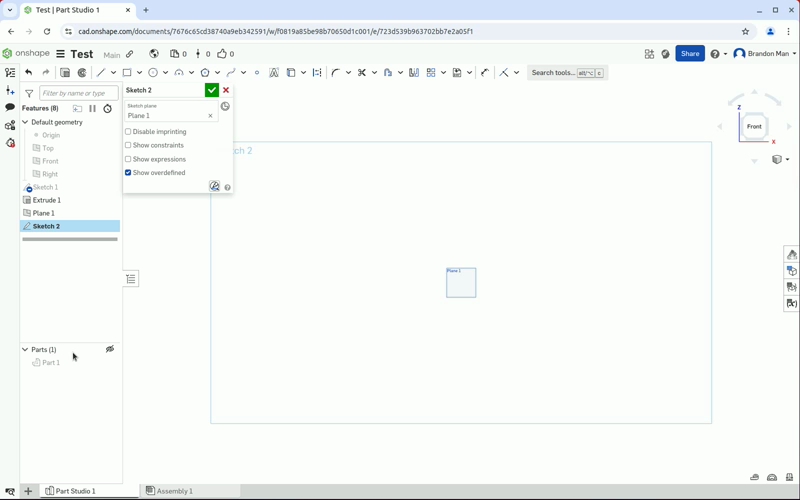
key(c)
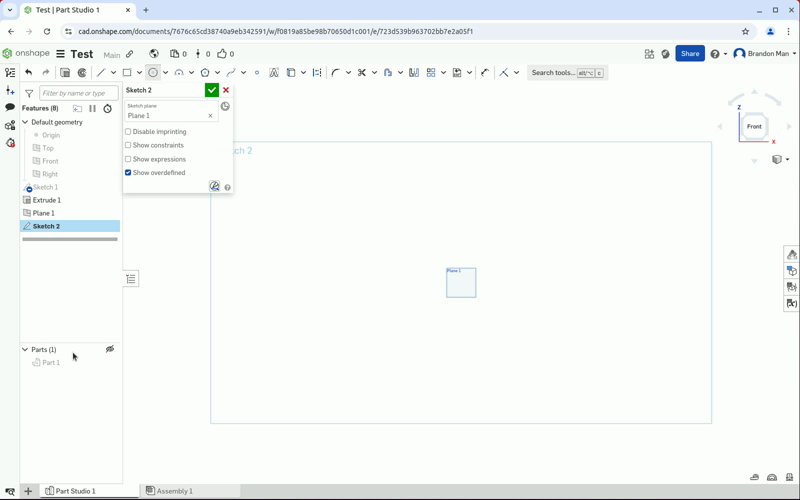
key_down(shift)
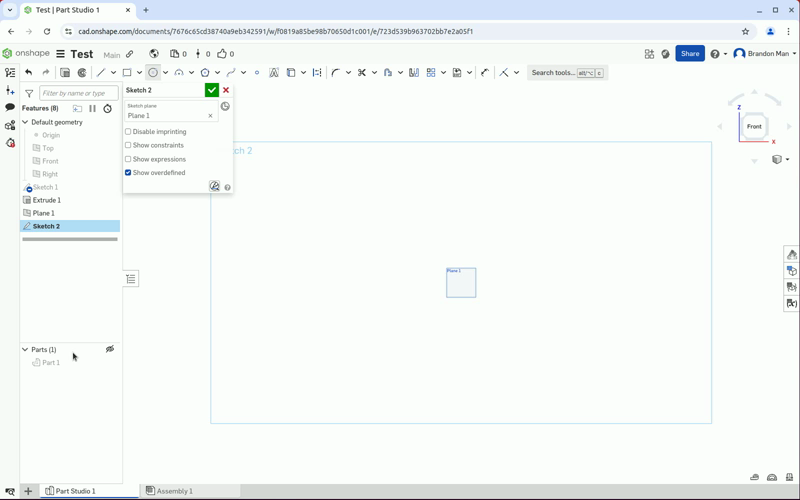
mouse_move(461, 282)
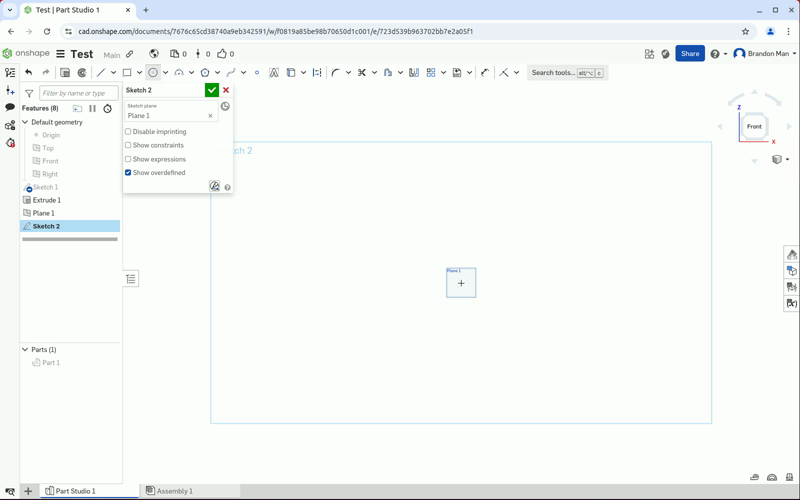
click(461, 282)
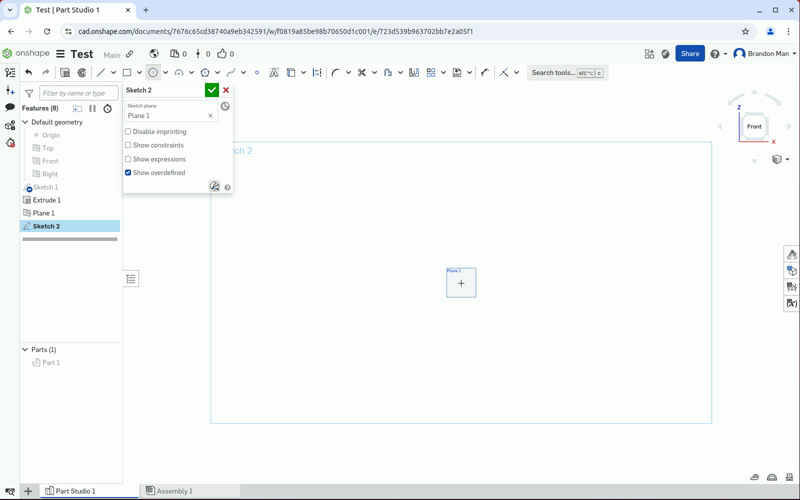
key_up(shift)
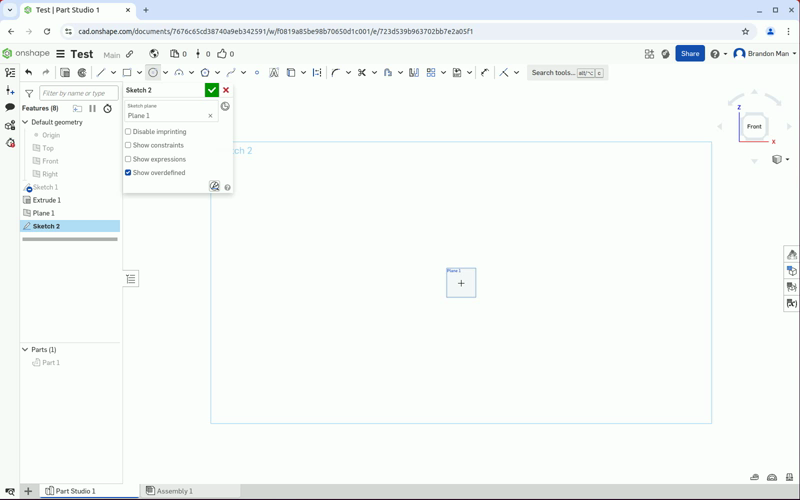
mouse_move(494, 282)
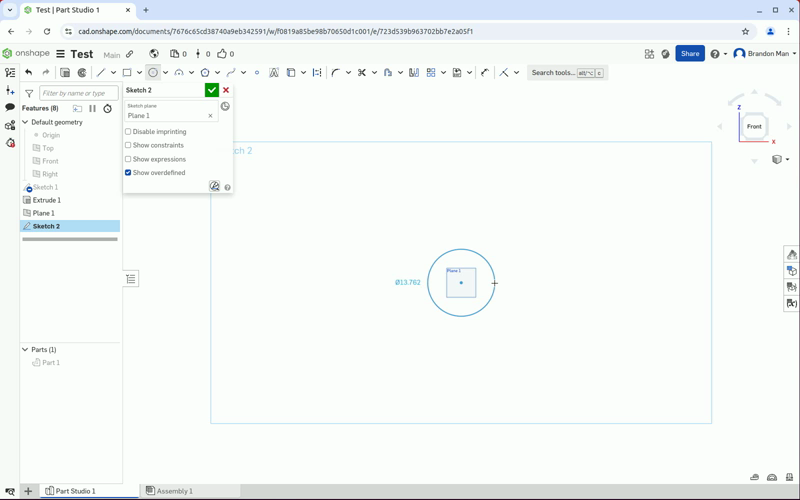
click(494, 282)
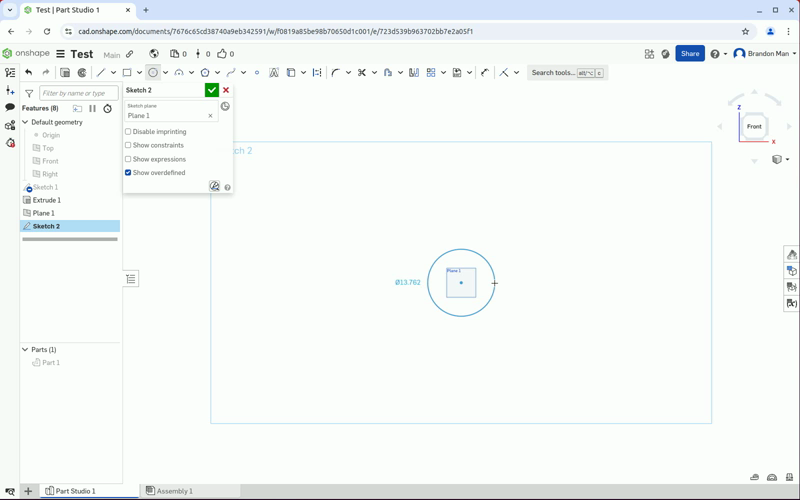
key(esc)
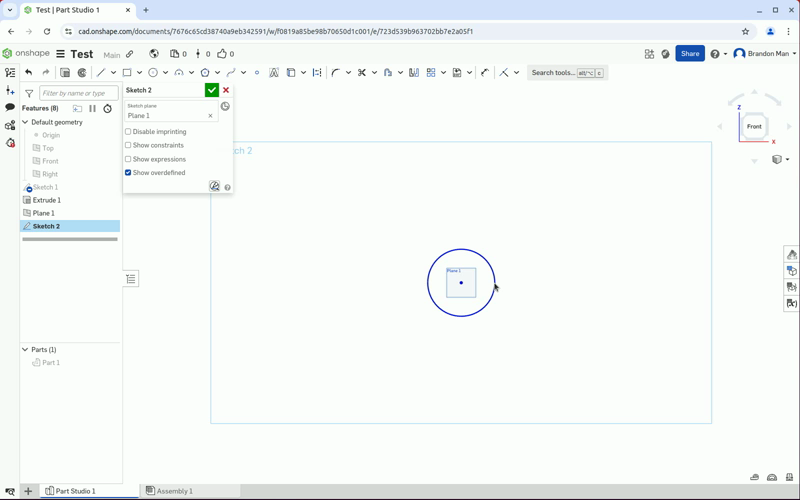
key(c)
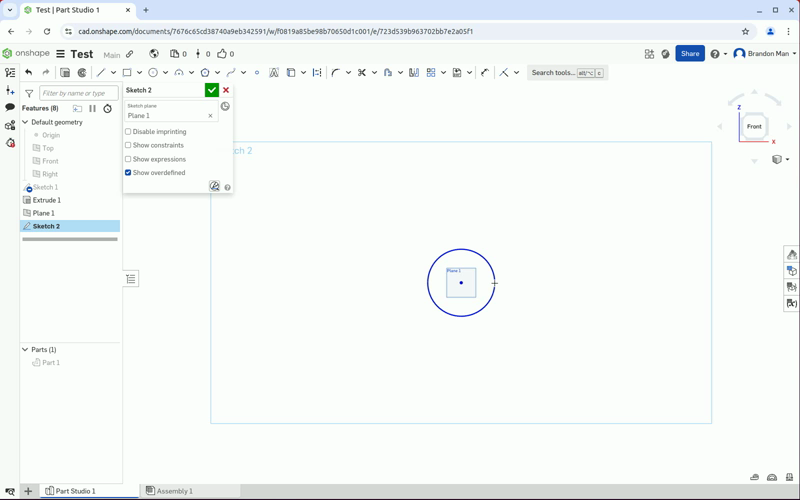
key_down(shift)
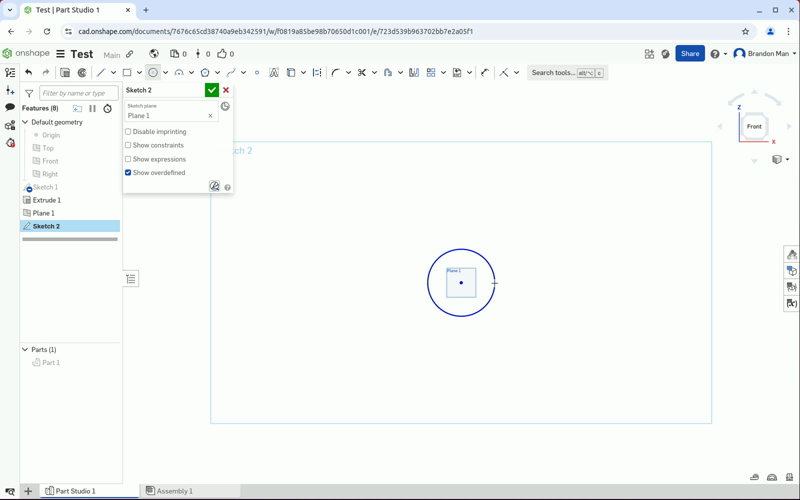
mouse_move(461, 282)
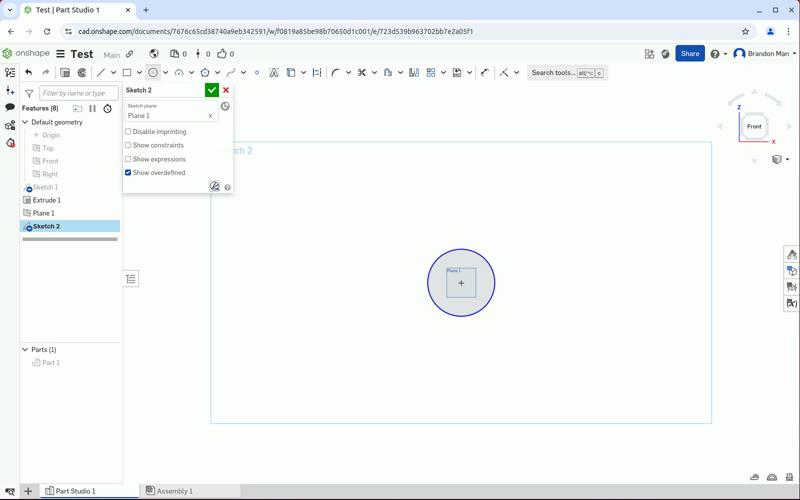
click(461, 282)
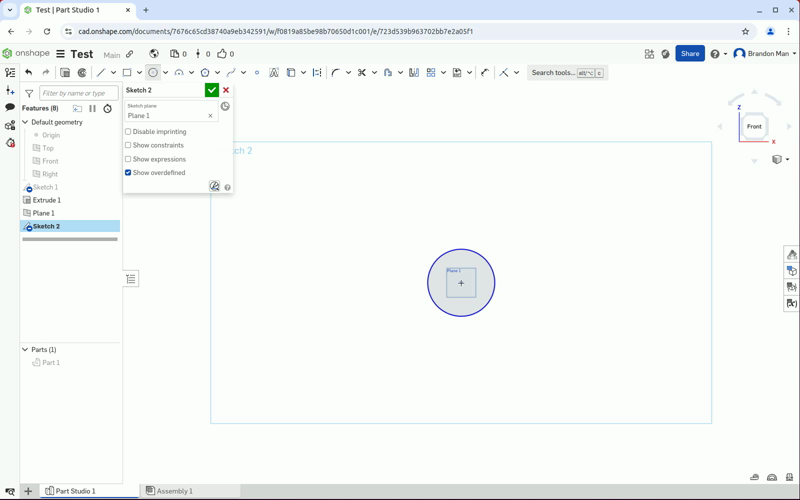
key_up(shift)
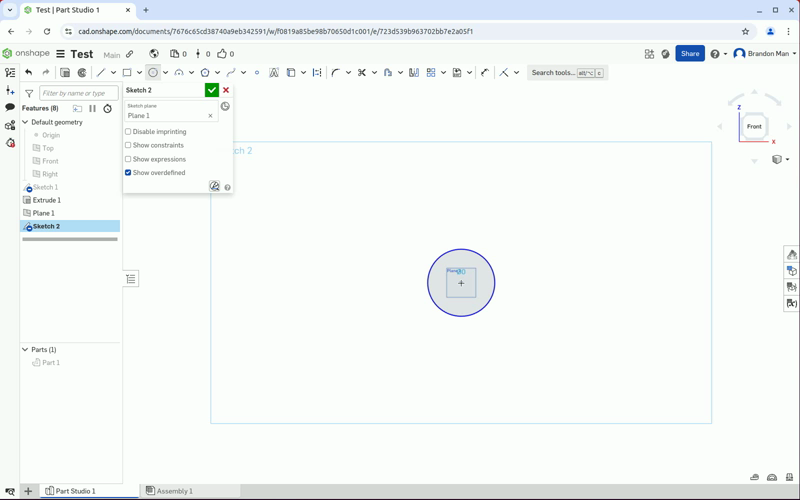
mouse_move(480, 282)
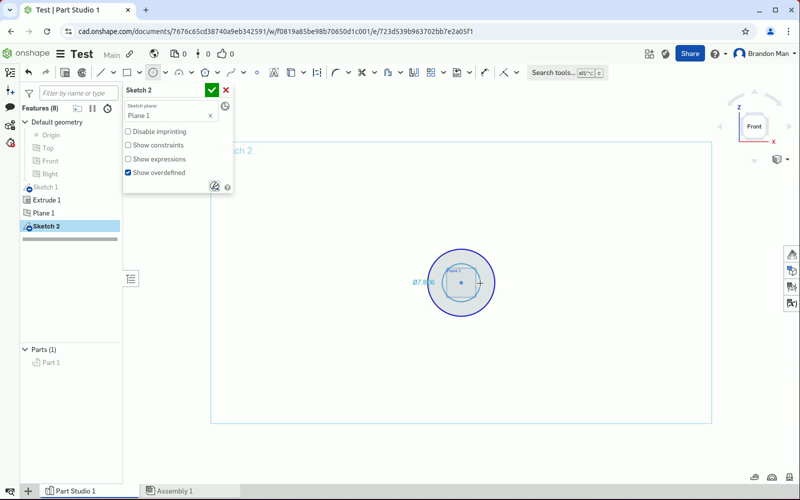
click(480, 282)
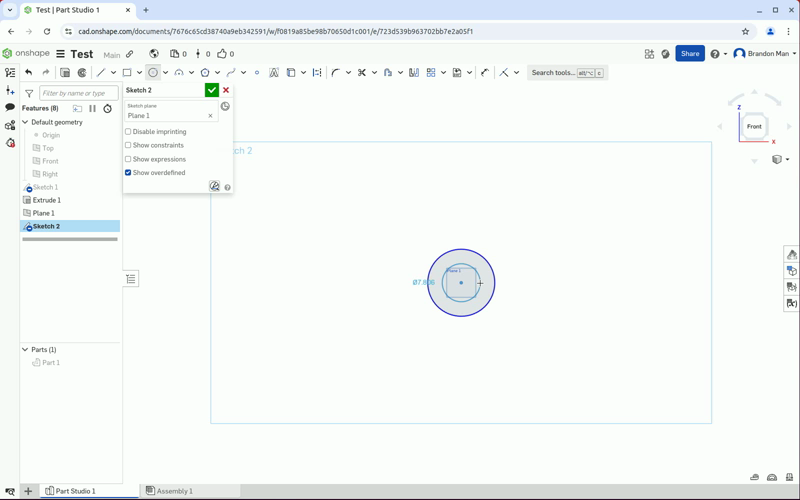
key(esc)
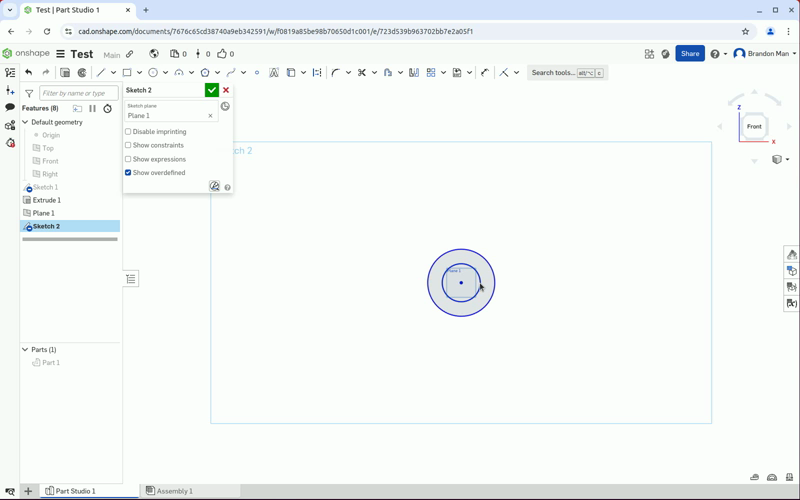
mouse_move(477, 296)
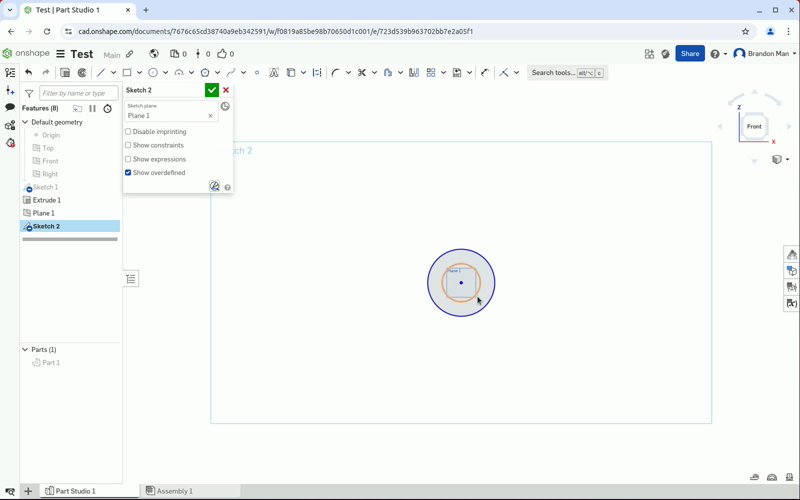
click(477, 296)
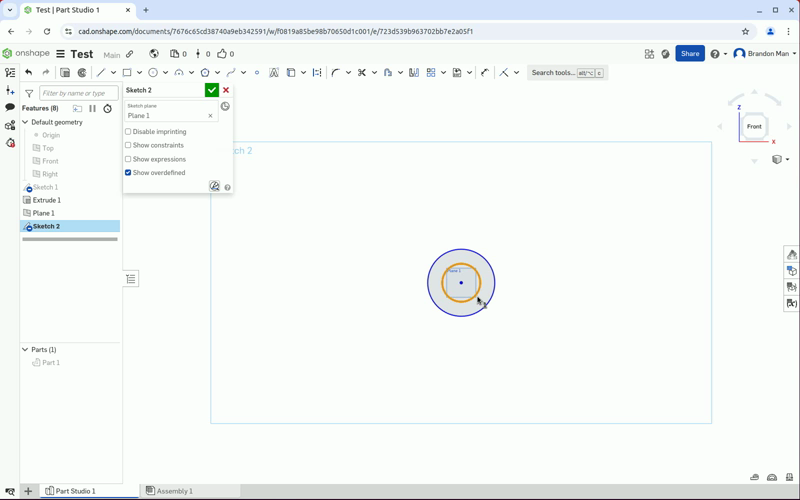
mouse_move(73, 352)
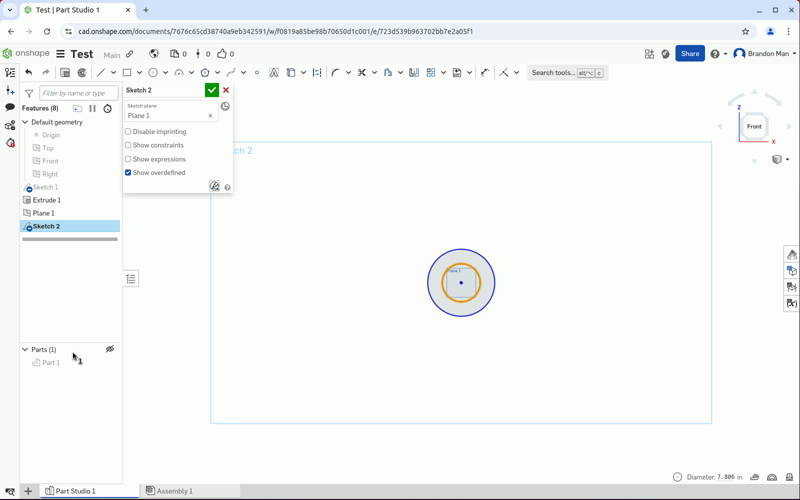
key(shift+y)
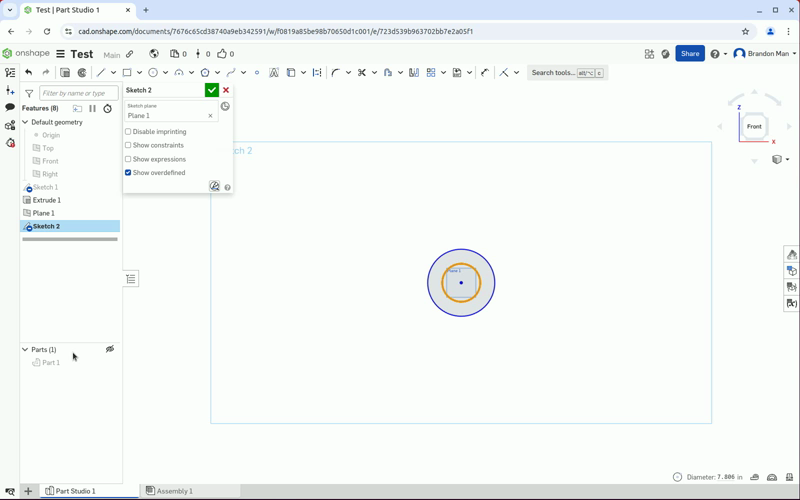
key(shift+e)
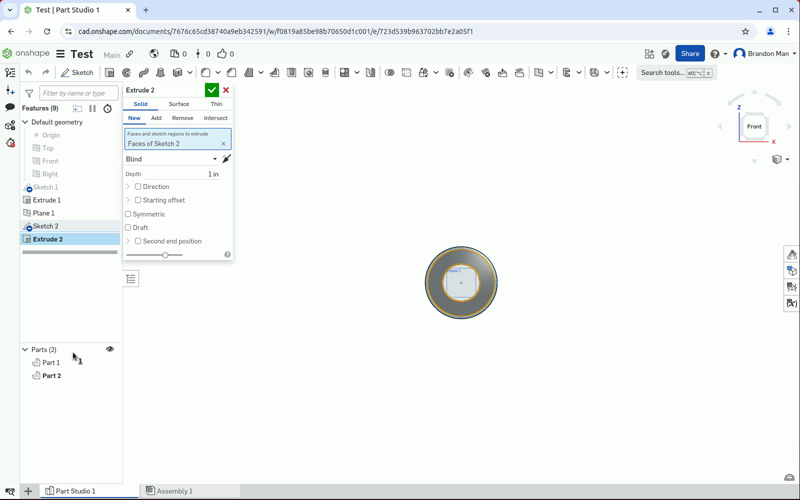
mouse_move(143, 106)
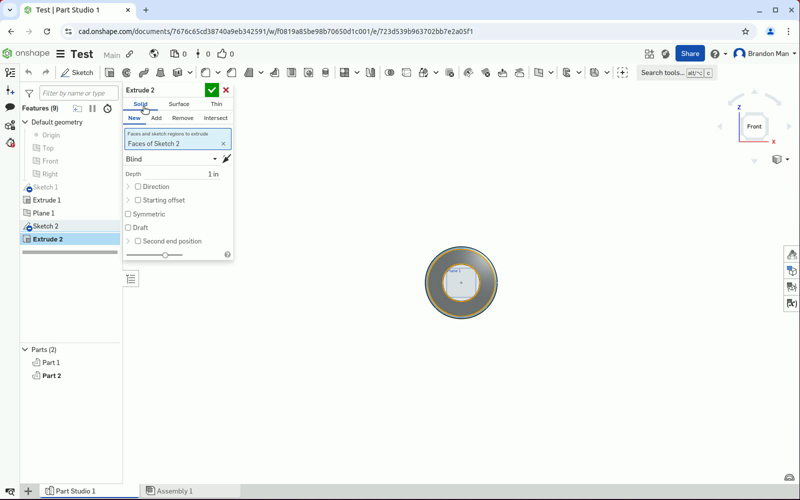
click(143, 106)
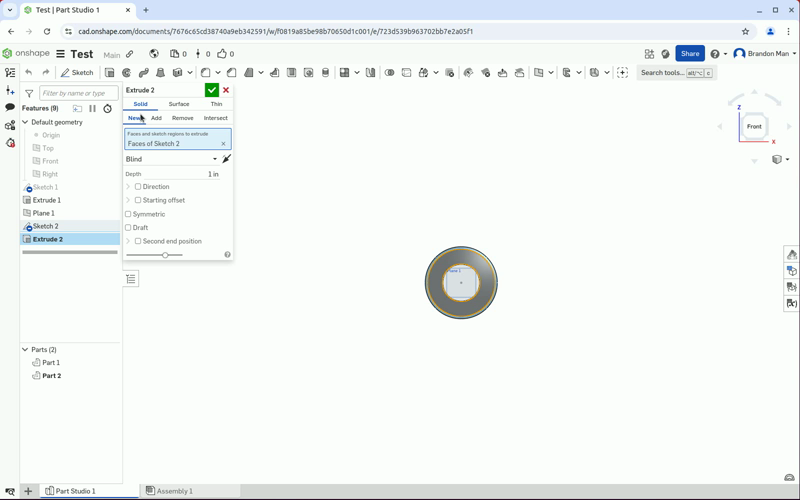
mouse_move(137, 120)
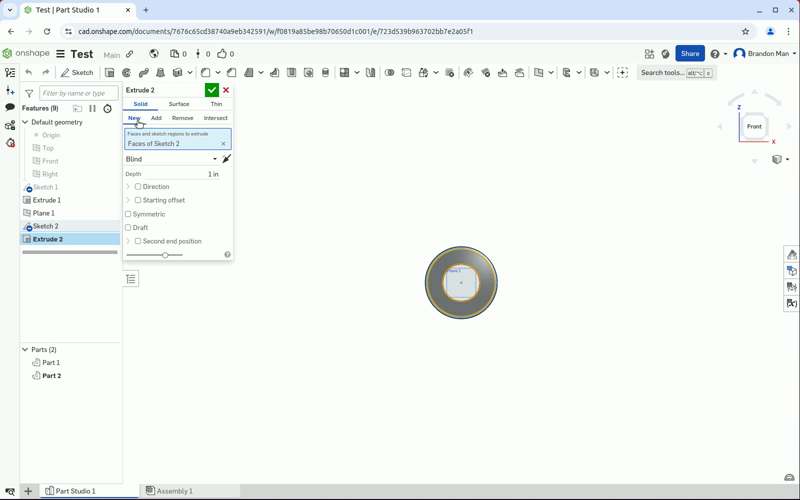
click(137, 120)
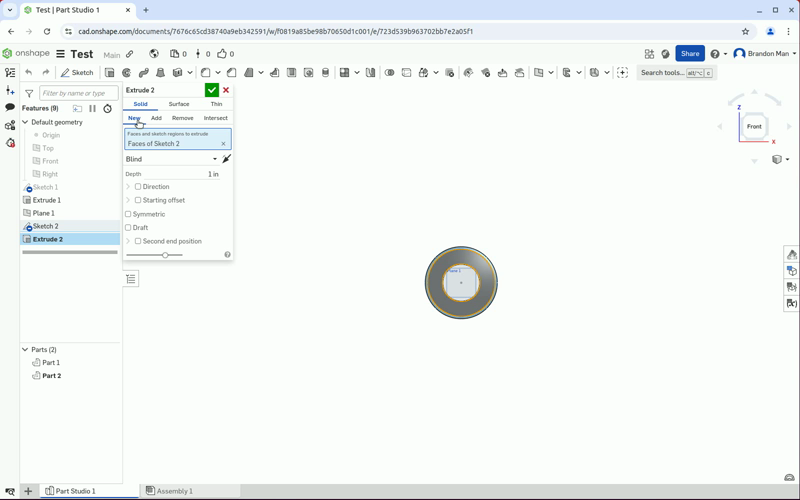
key(tab, 4)
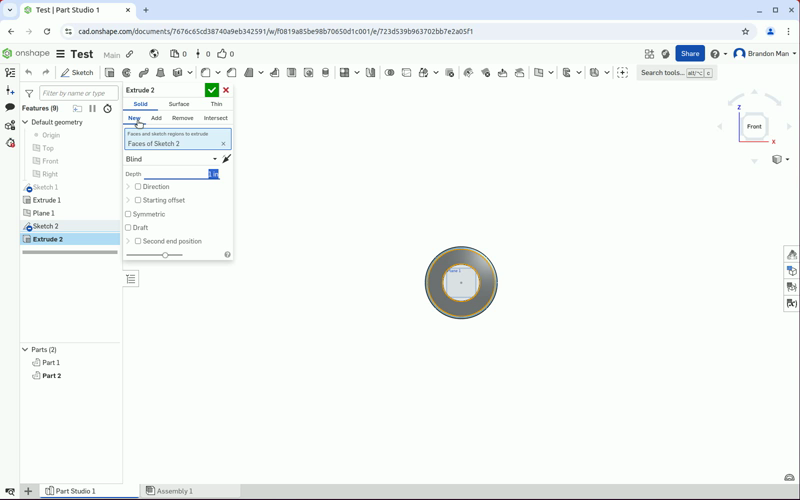
text(0.963)
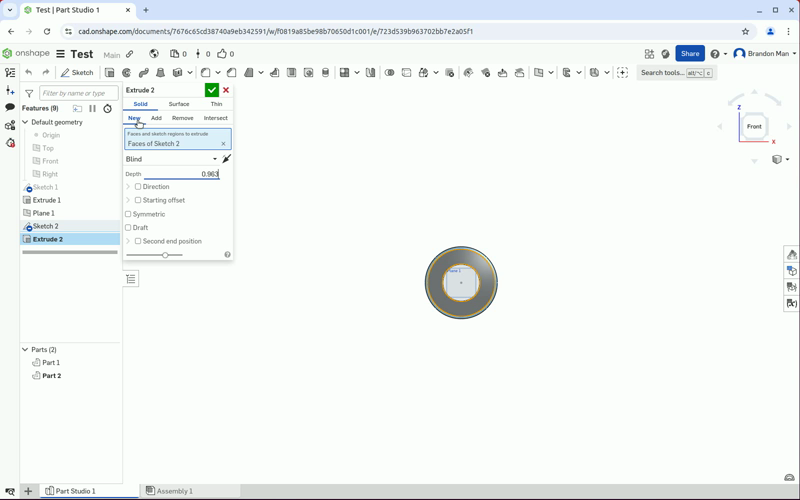
key(enter)
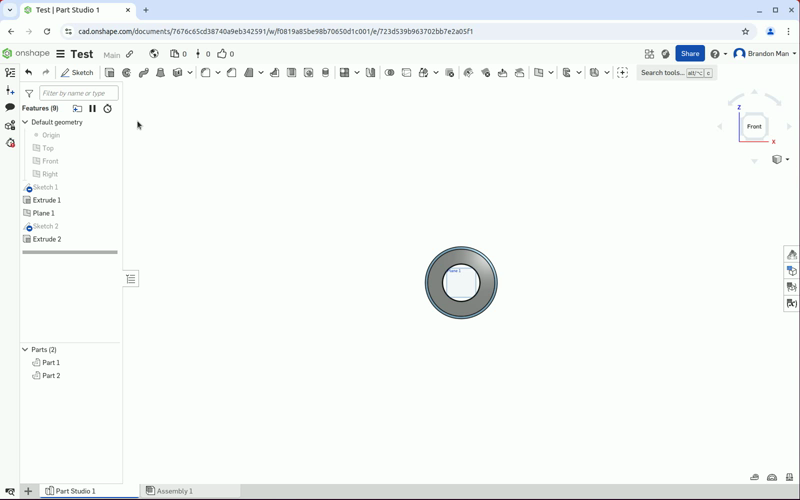
key(shift+h)
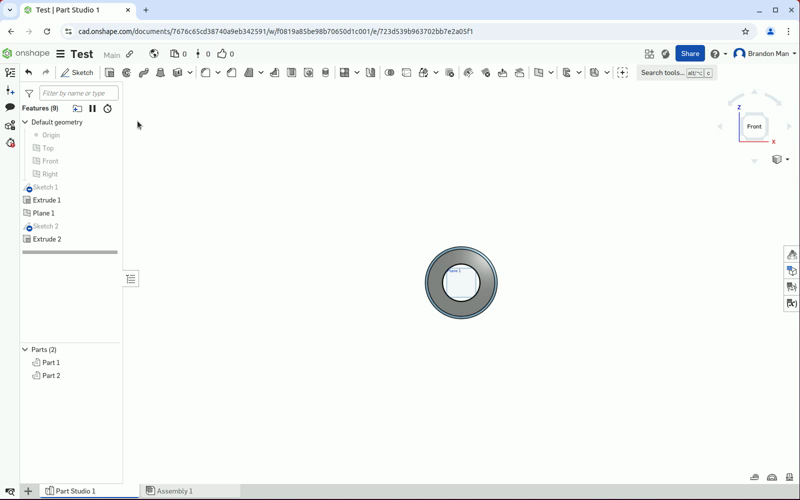
key(shift+h)
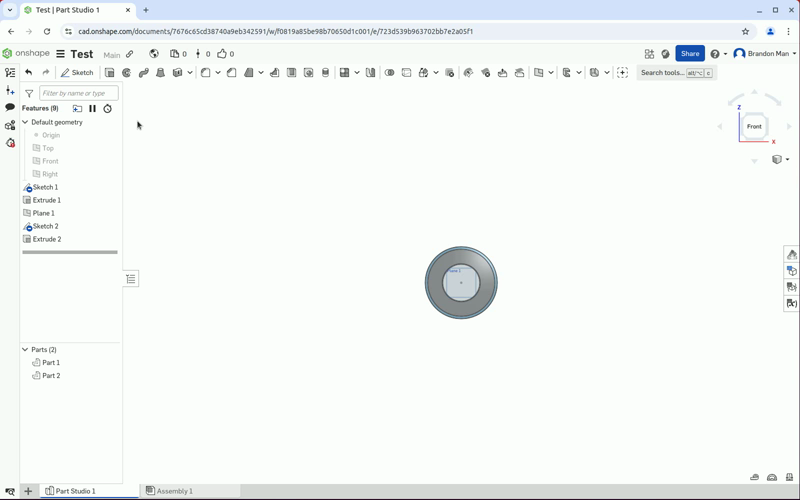
key(shift+7)
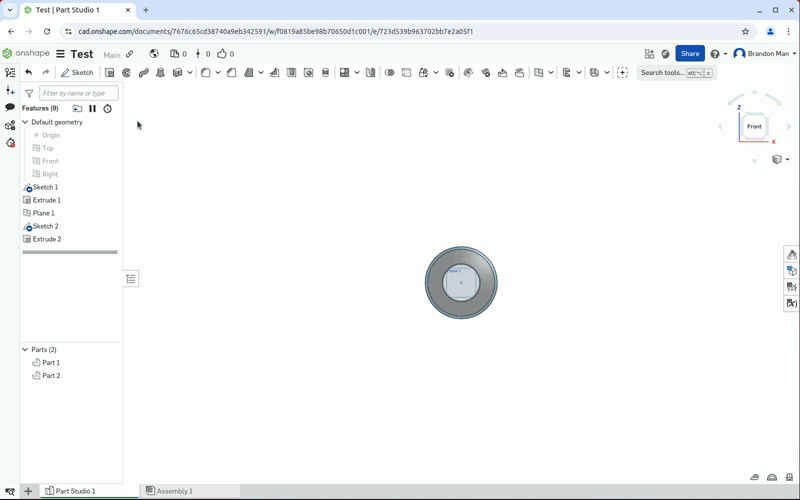
key(left, 2)
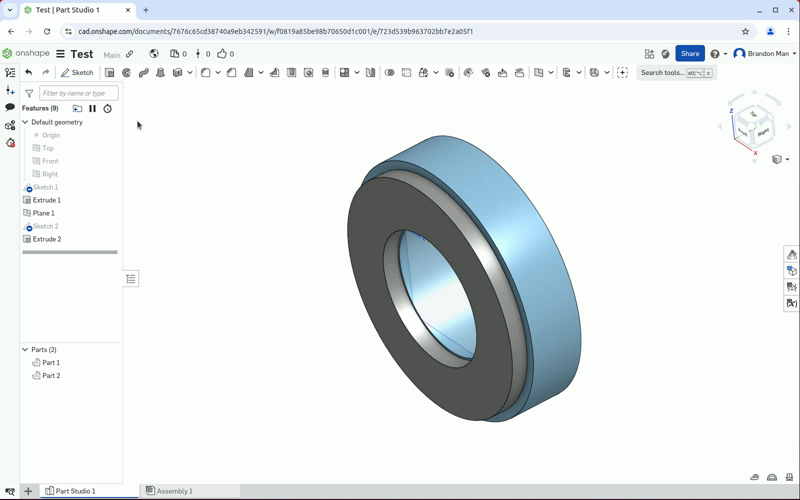
key(down, 2)
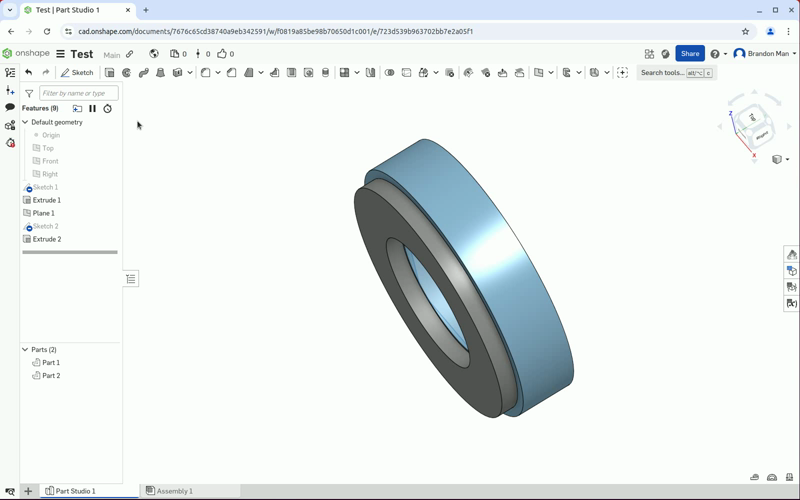
key(up, 2)
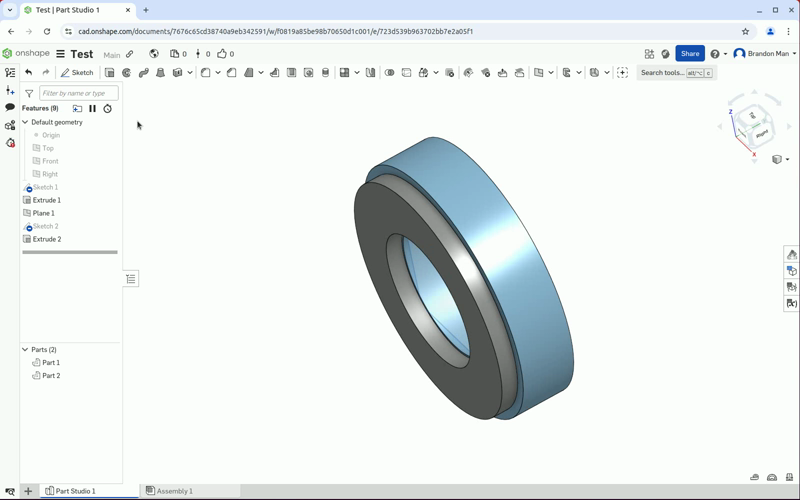
key(right, 2)
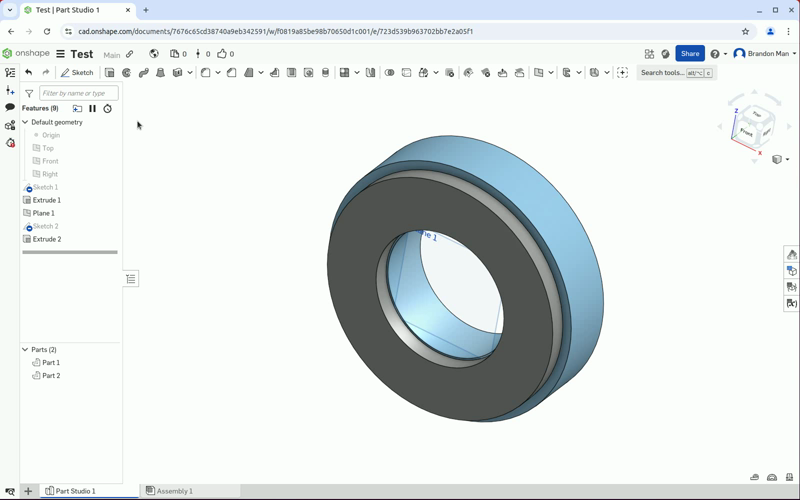
mouse_move(73, 189)
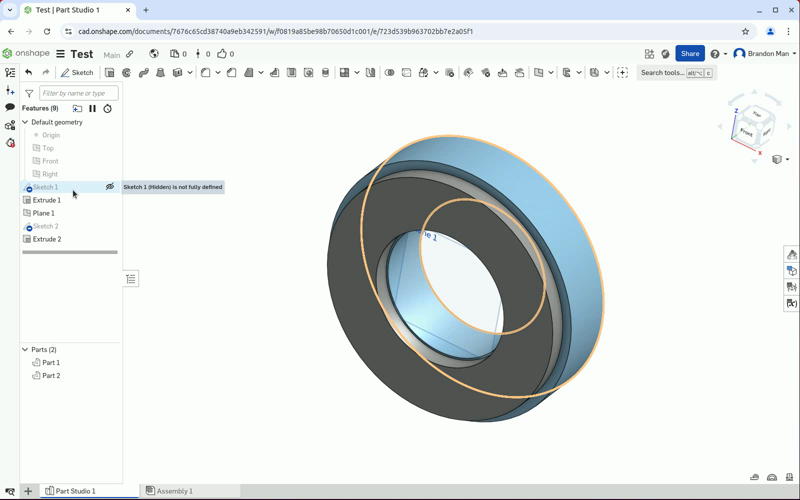
click(73, 189)